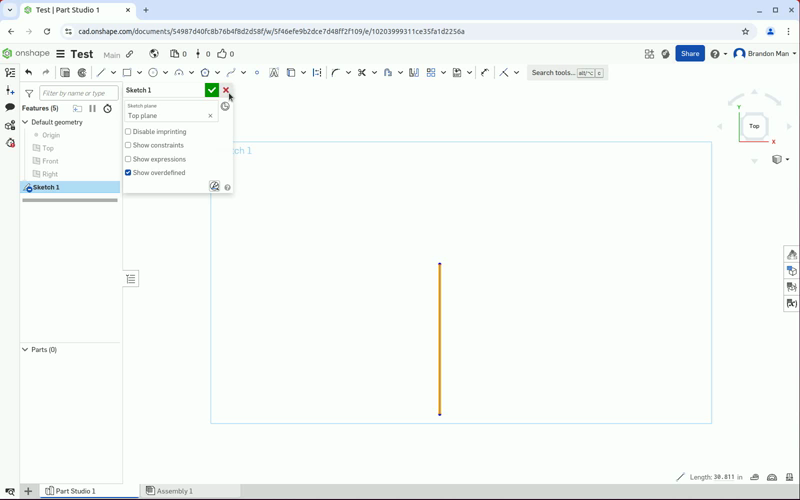
key(shift+h)
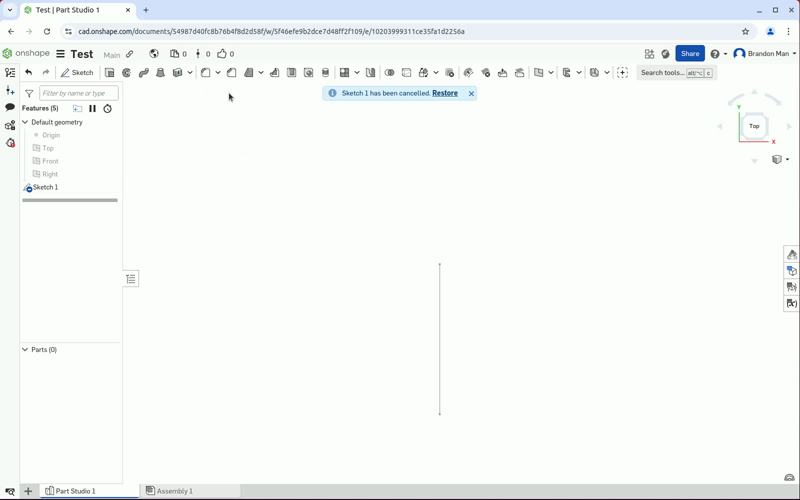
key(shift+s)
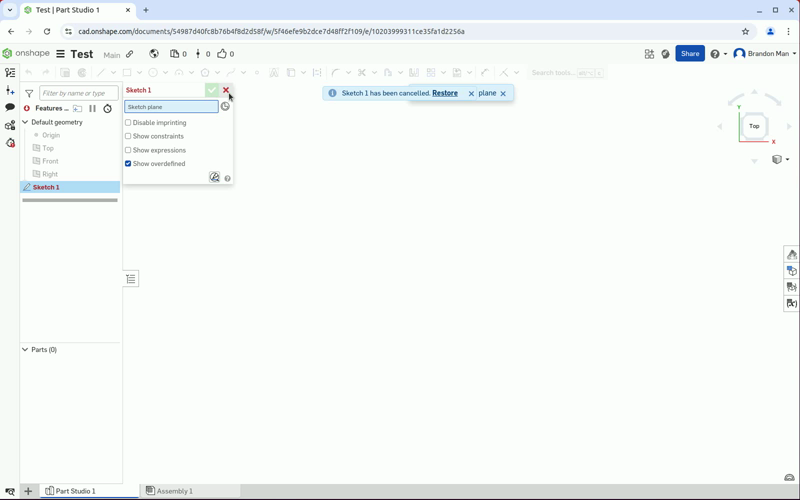
mouse_move(73, 150)
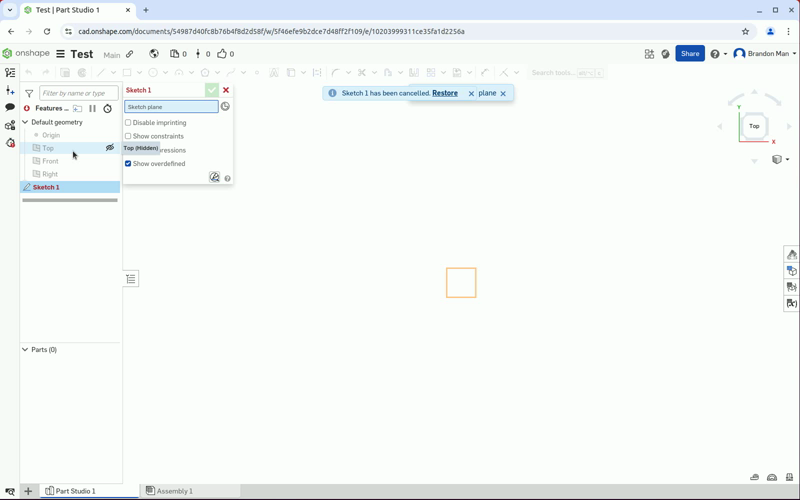
click(73, 150)
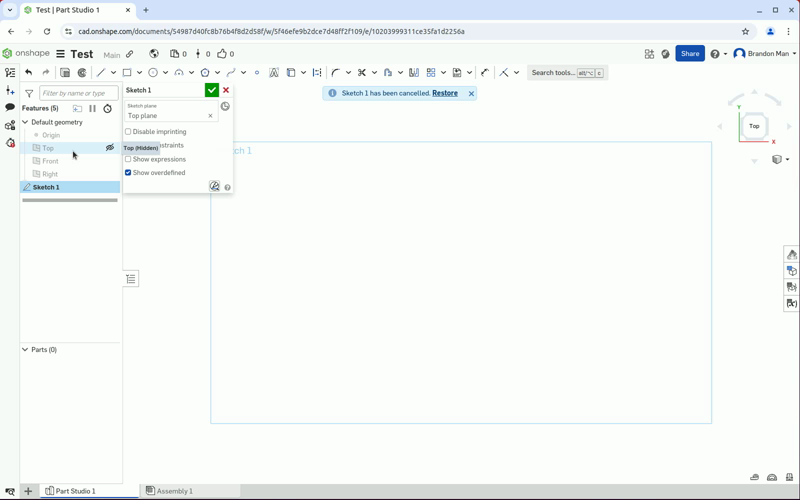
mouse_move(73, 352)
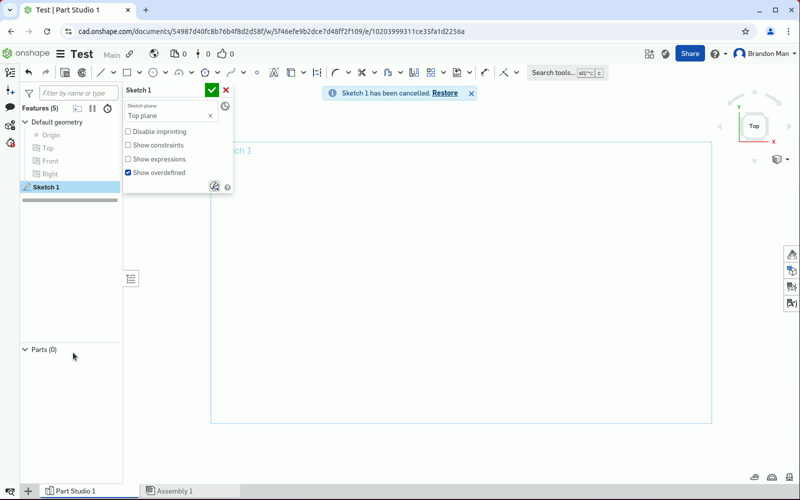
key(y)
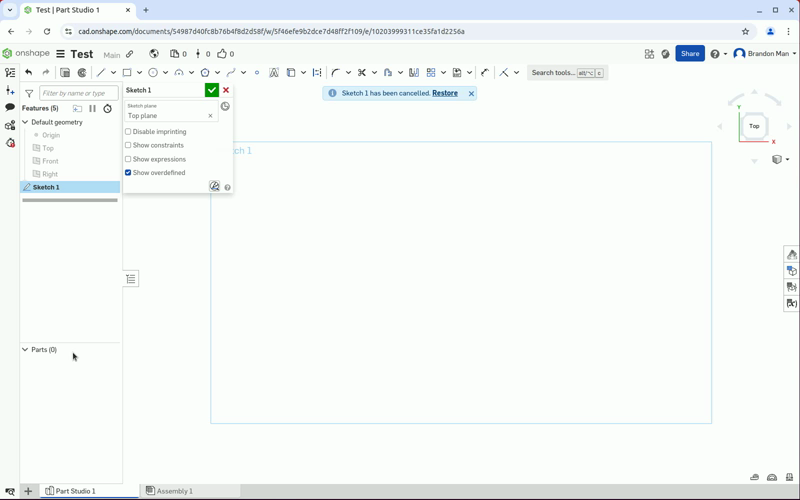
key(c)
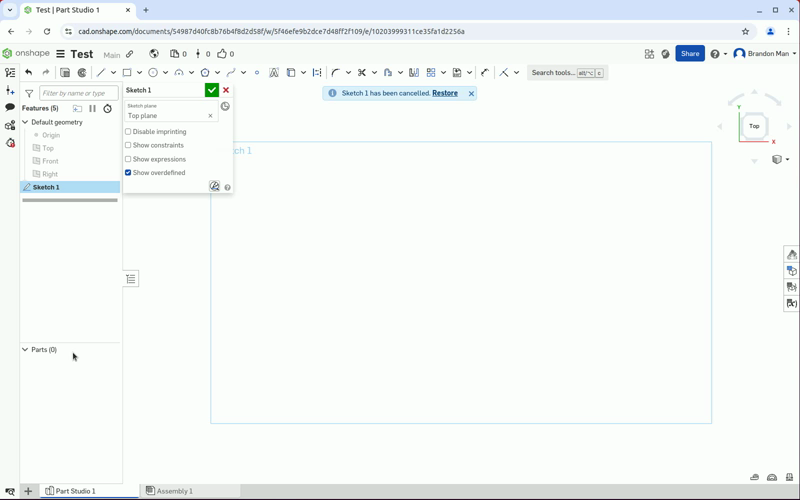
key_down(shift)
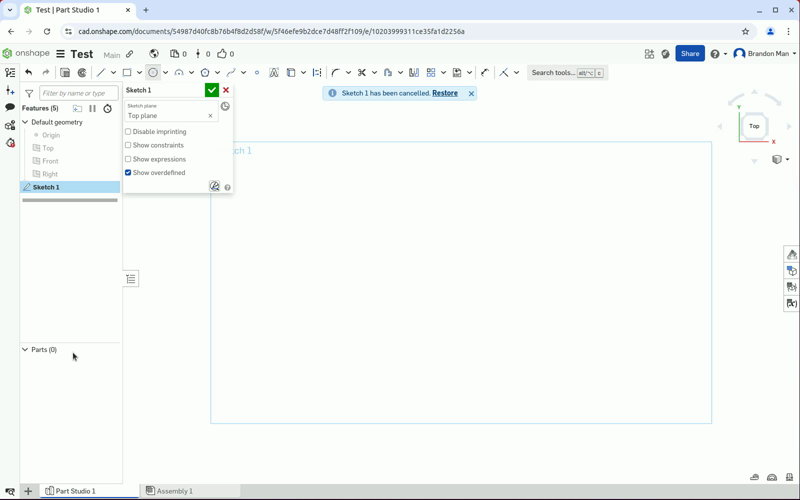
mouse_move(461, 282)
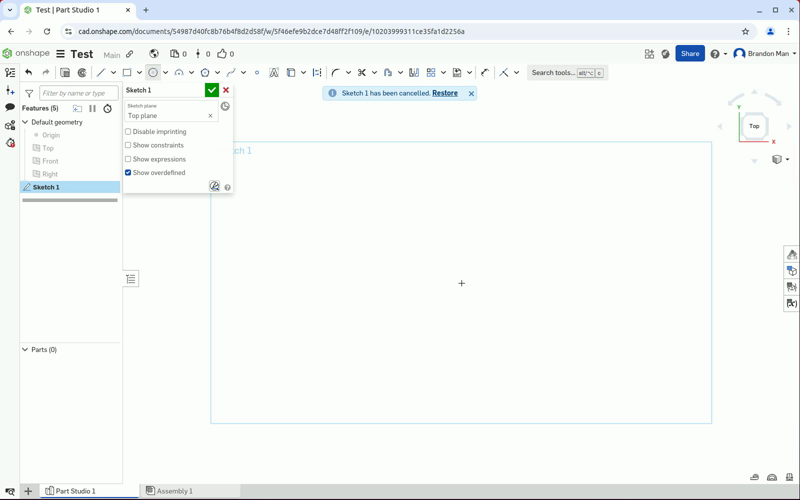
click(461, 282)
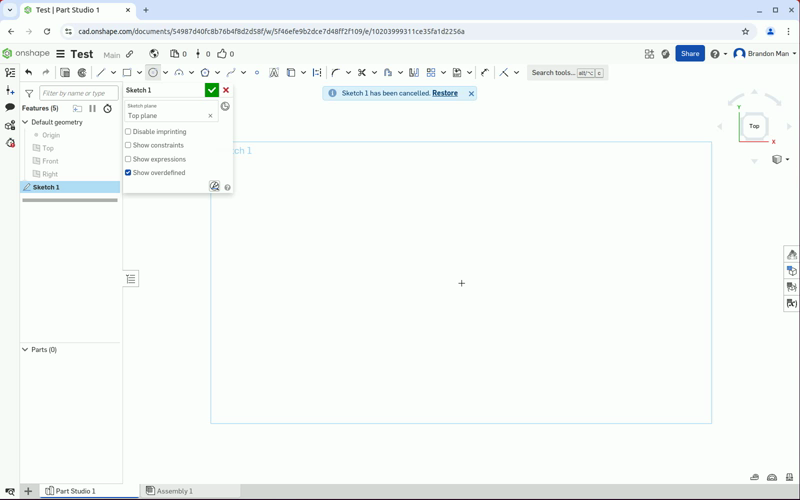
key_up(shift)
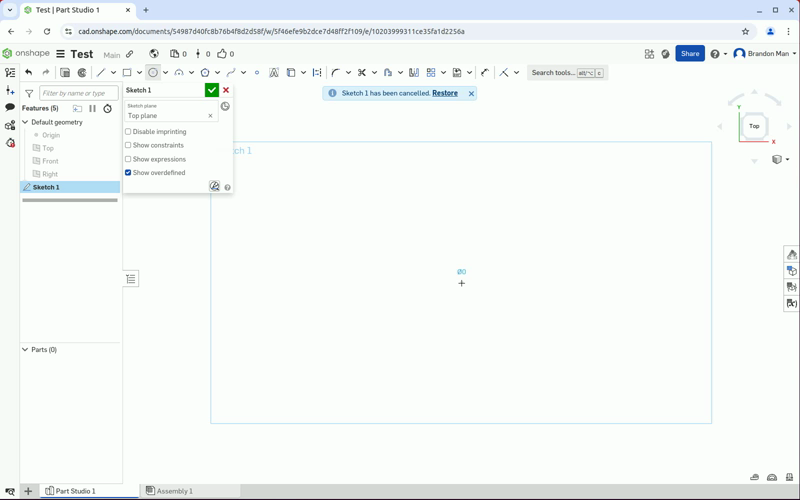
mouse_move(503, 282)
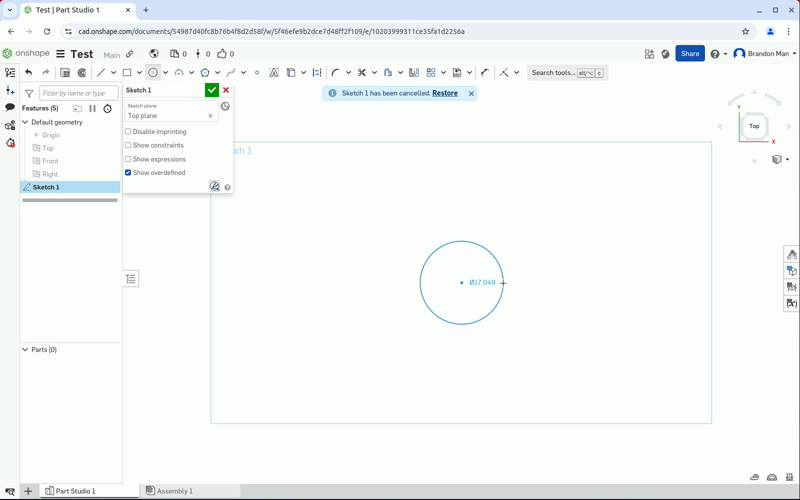
click(503, 282)
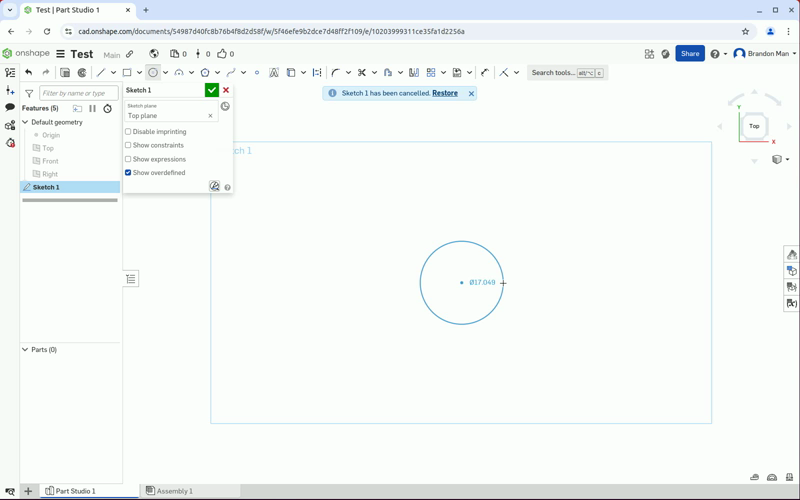
key(esc)
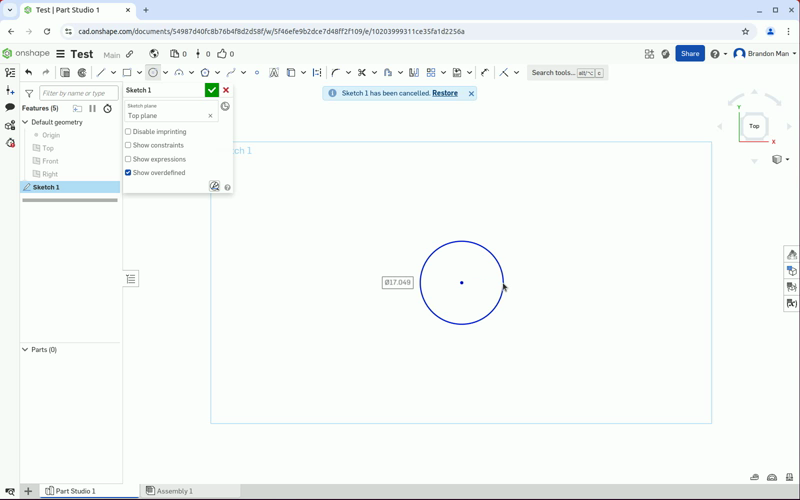
key(c)
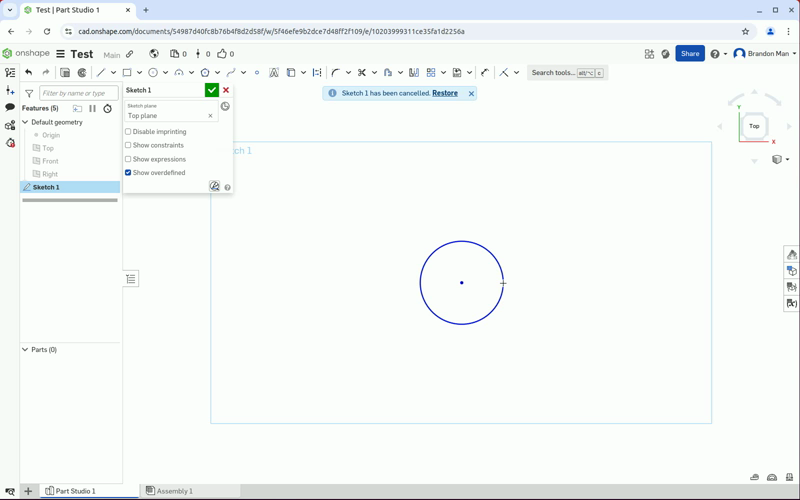
key_down(shift)
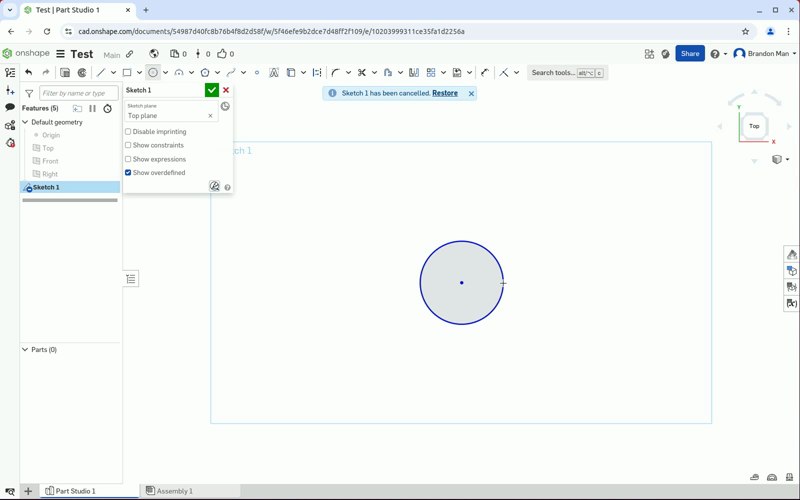
mouse_move(461, 282)
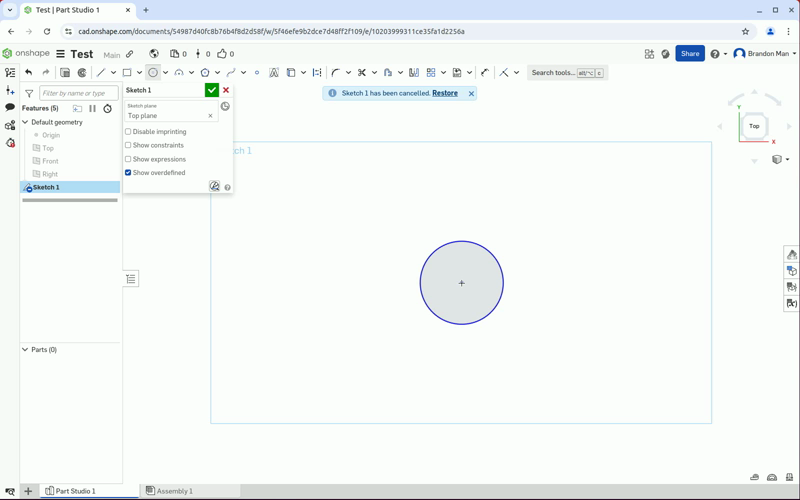
click(461, 282)
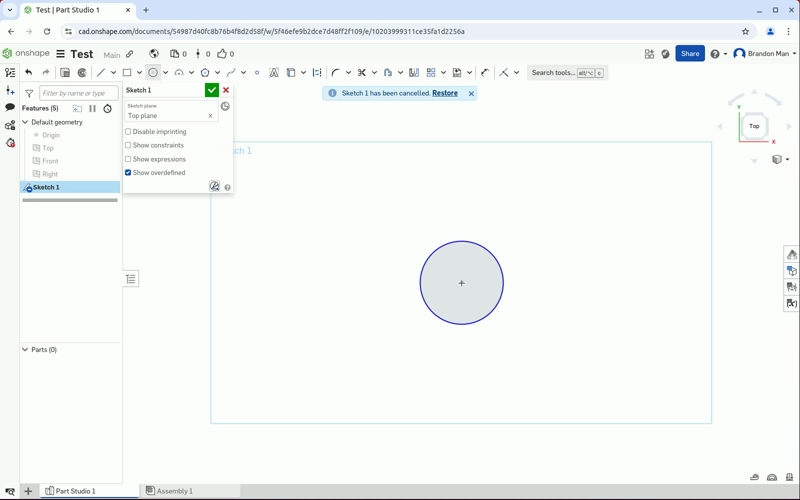
key_up(shift)
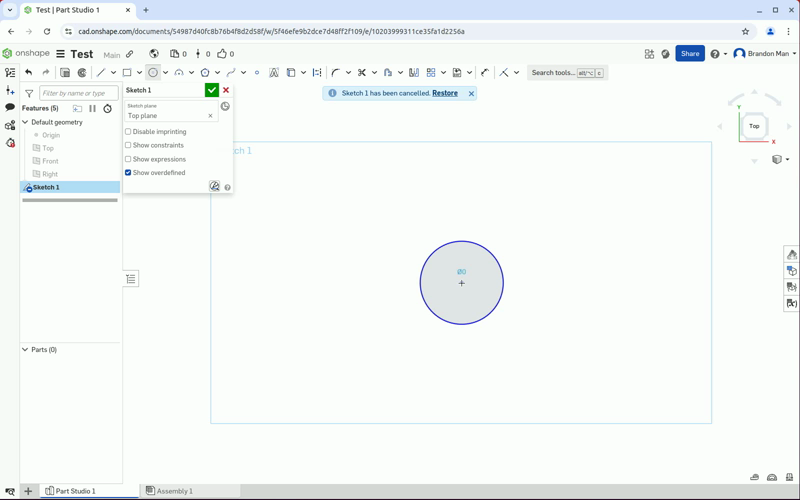
mouse_move(486, 282)
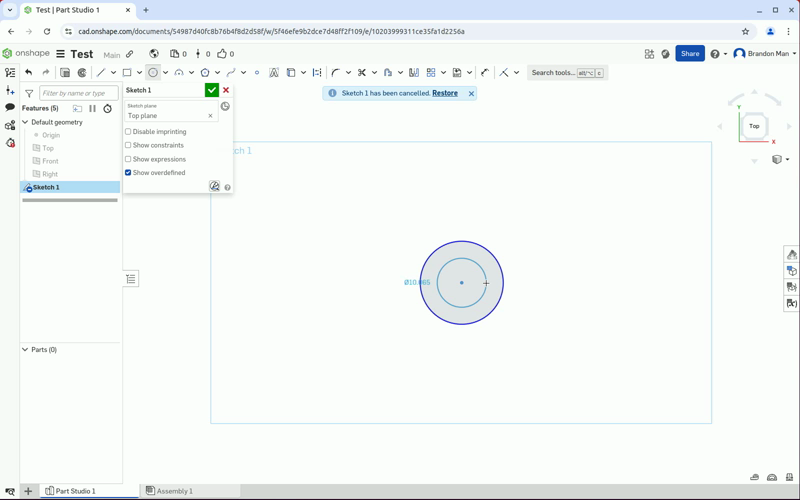
click(486, 282)
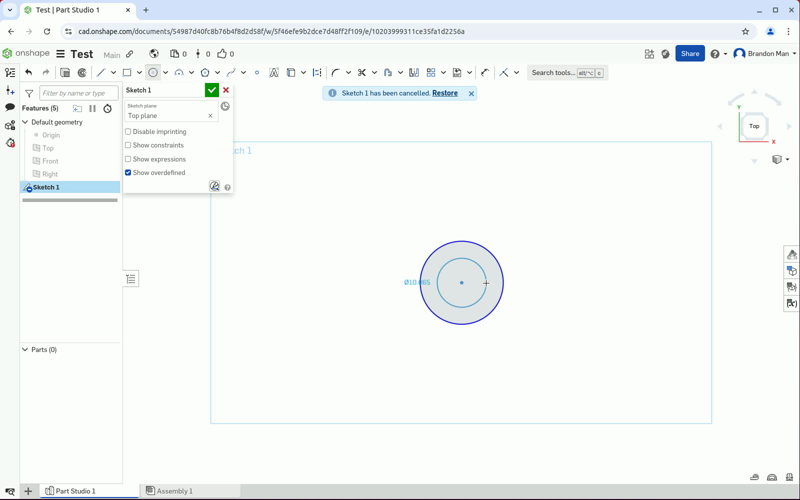
key(esc)
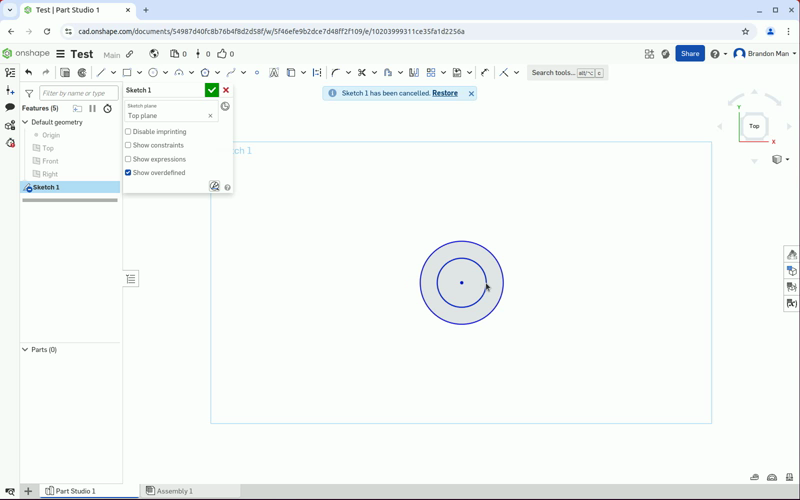
mouse_move(461, 320)
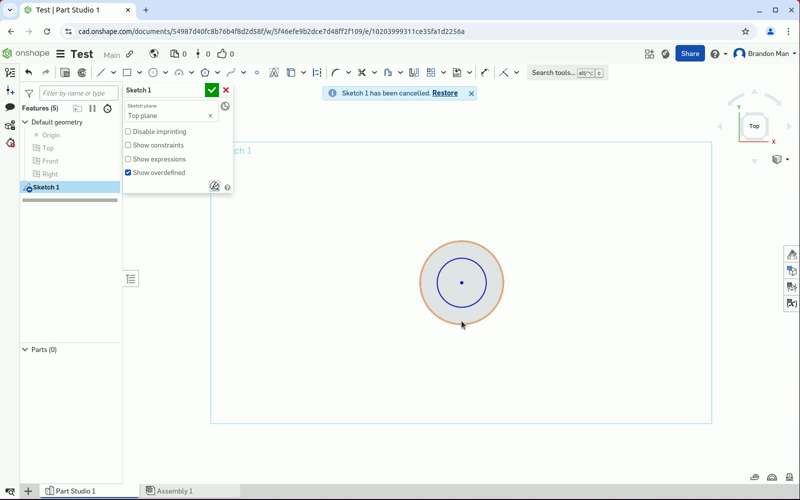
click(461, 320)
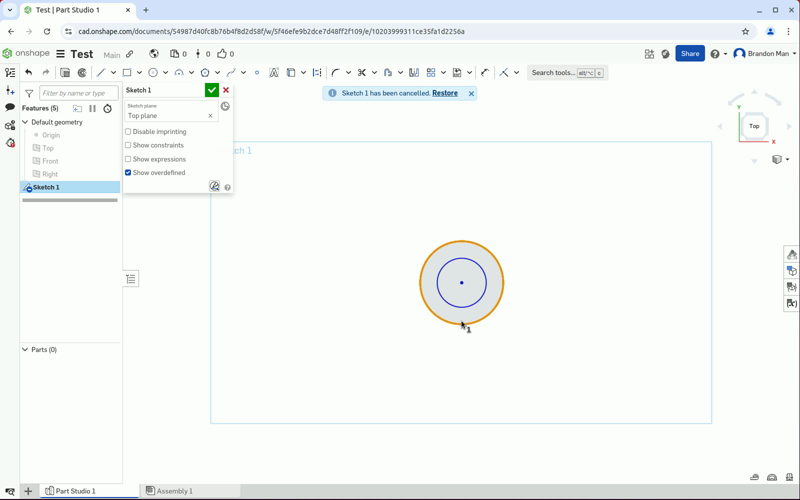
mouse_move(73, 352)
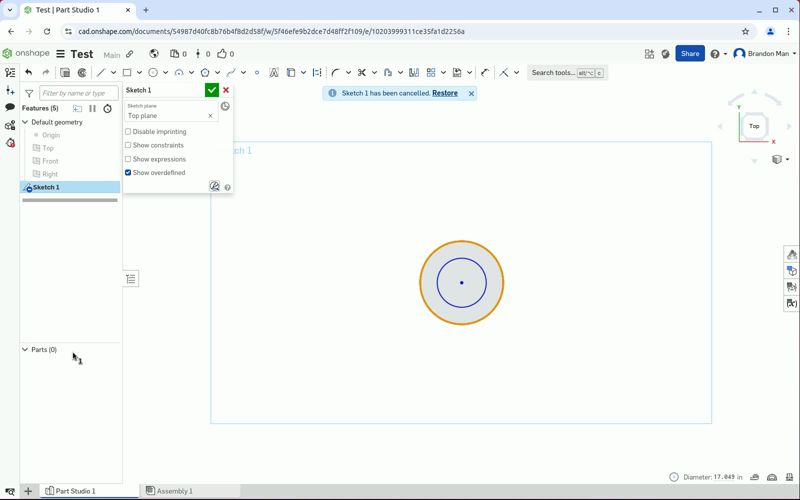
key(shift+y)
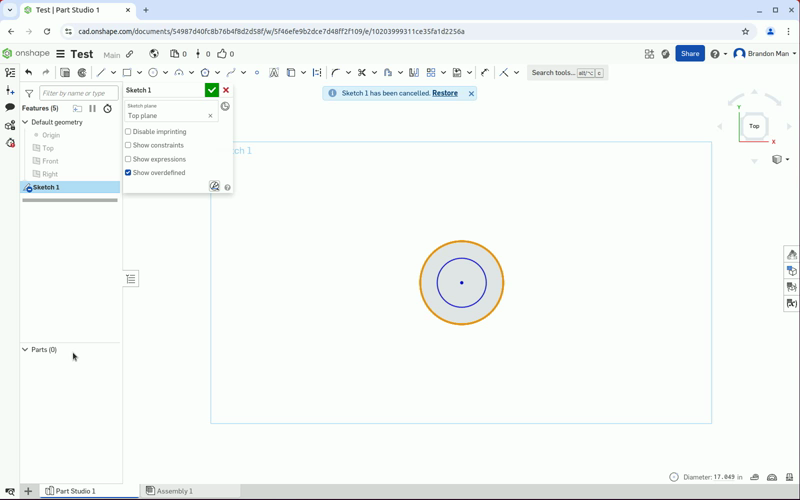
key(shift+e)
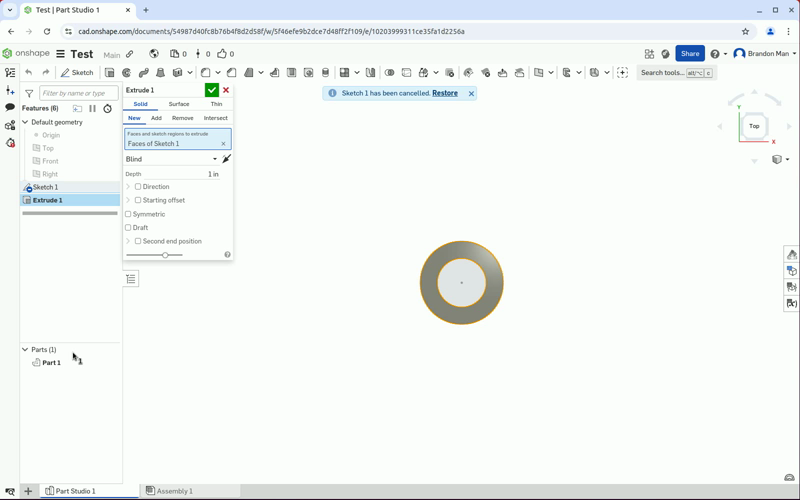
mouse_move(143, 106)
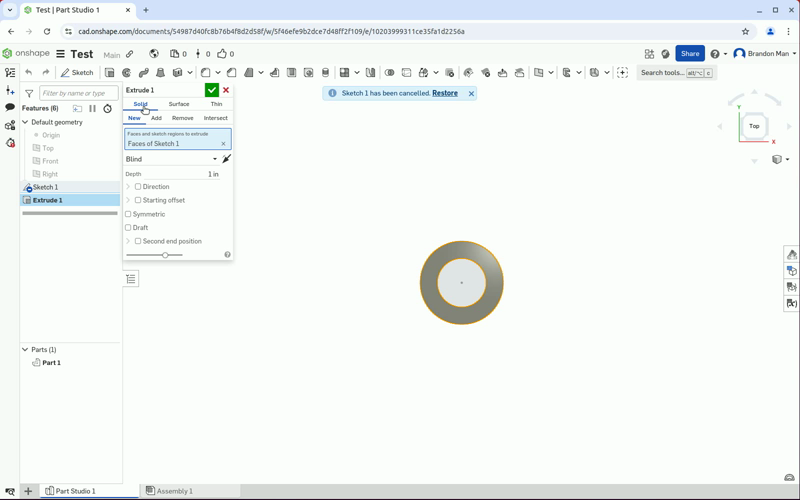
click(143, 106)
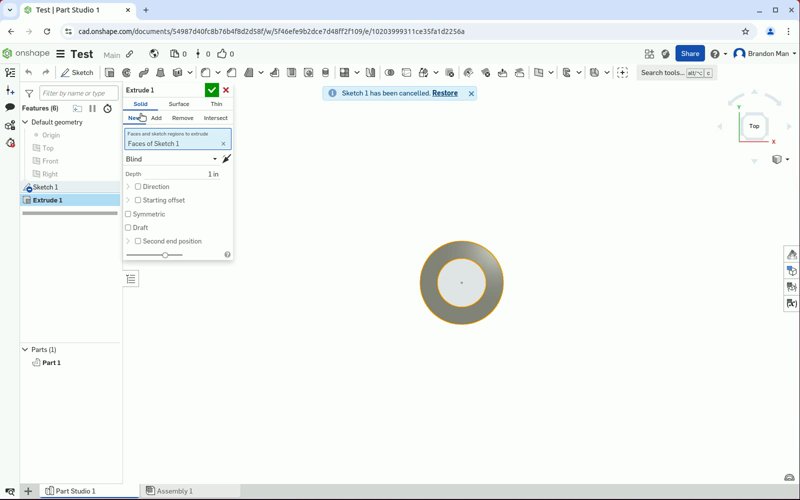
mouse_move(137, 120)
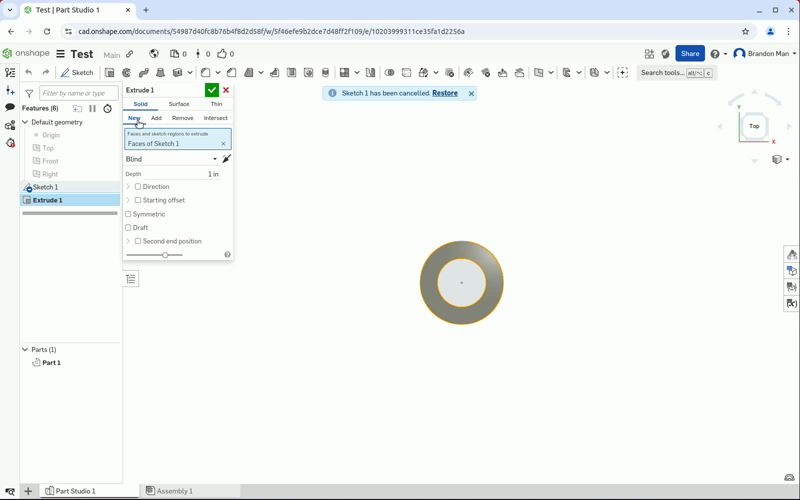
click(137, 120)
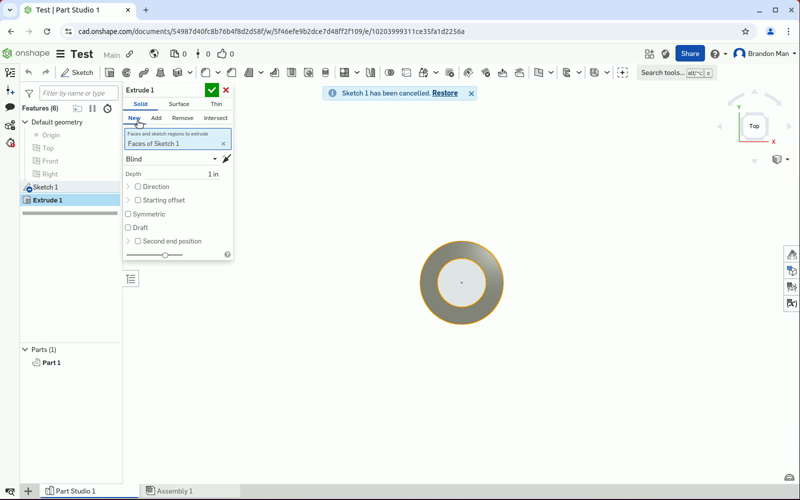
key(tab, 4)
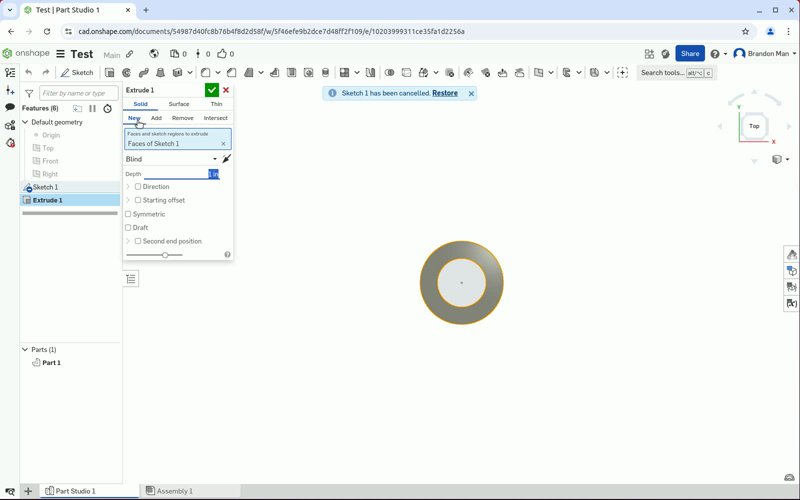
text(19.738)
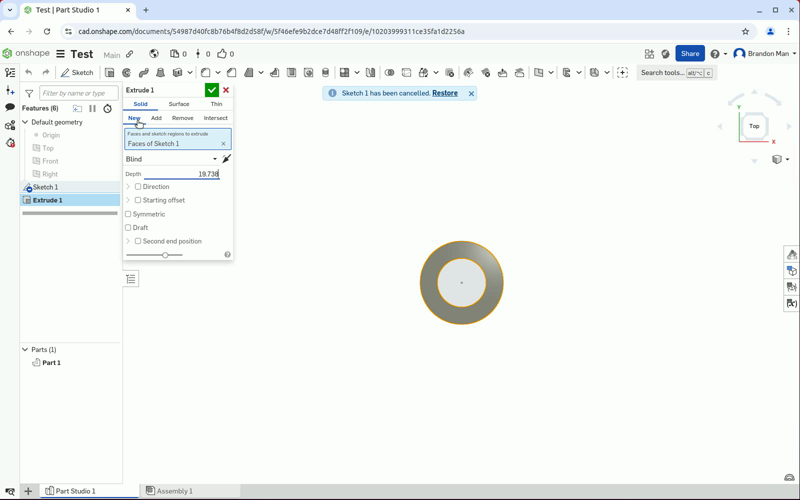
key(enter)
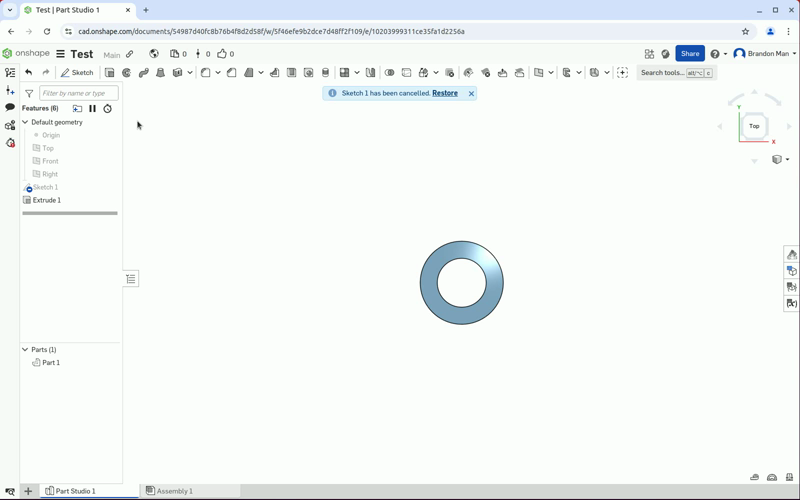
key(shift+h)
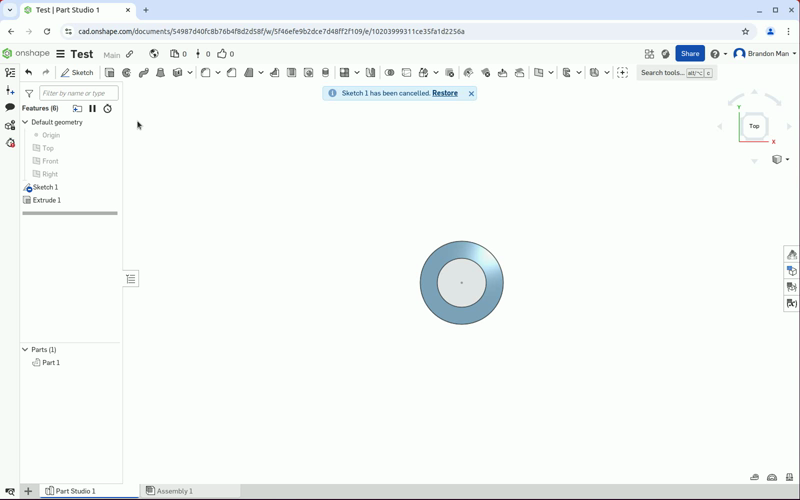
key(shift+h)
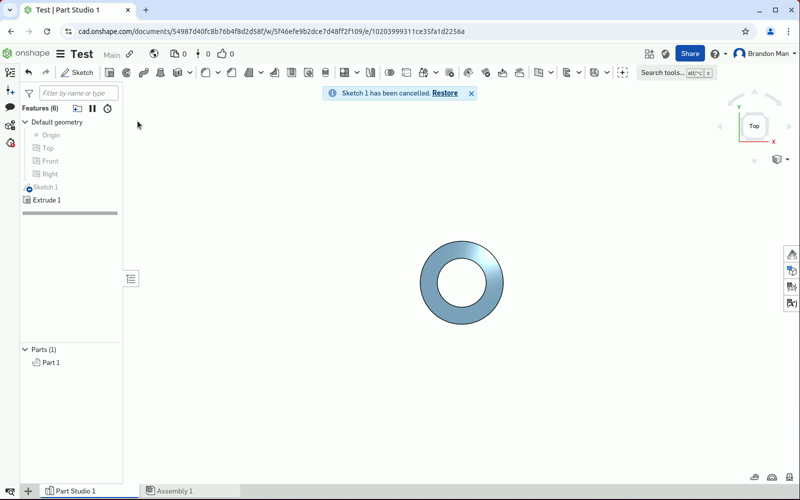
mouse_move(73, 189)
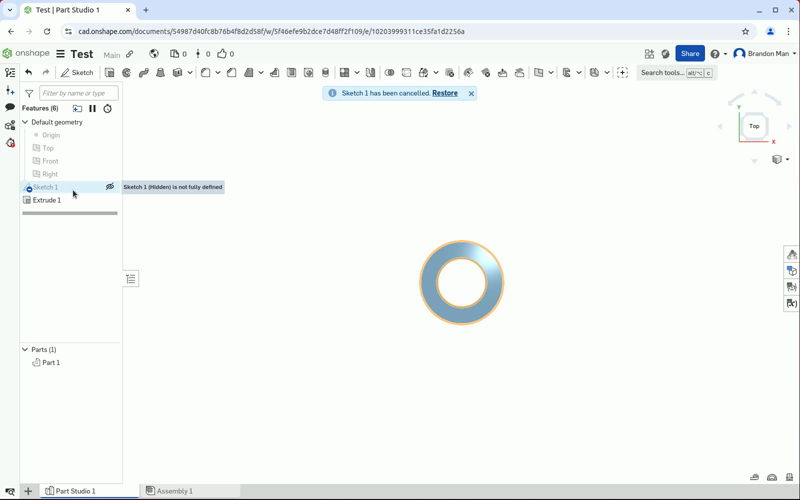
click(73, 189)
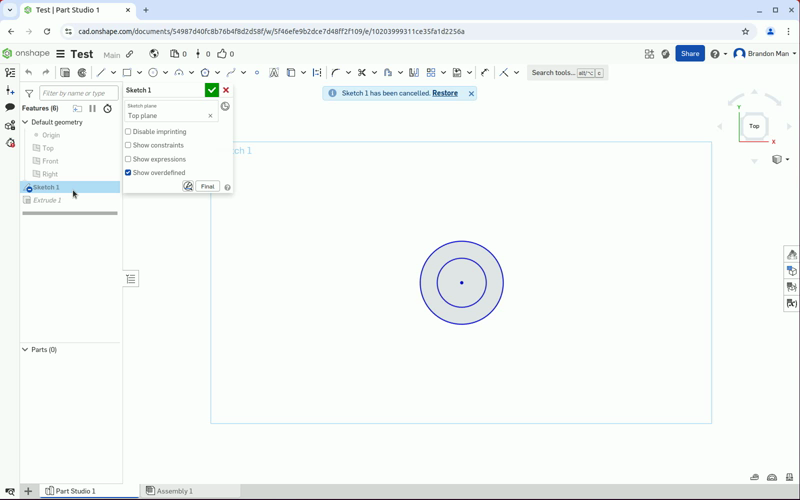
mouse_move(229, 92)
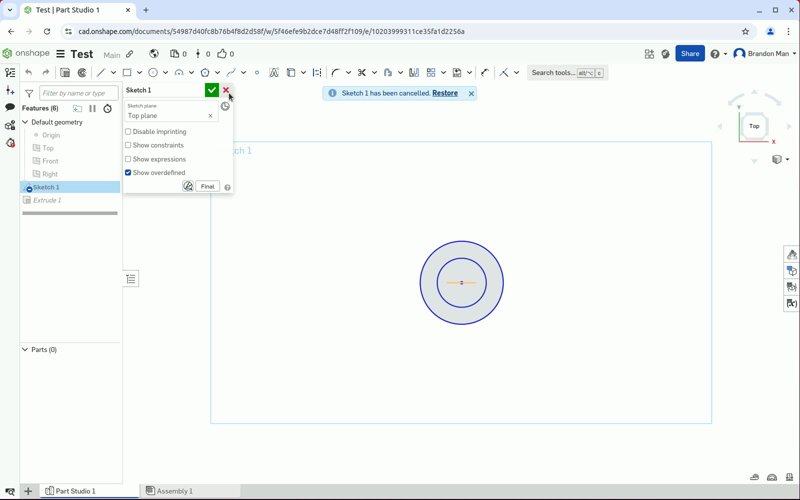
click(229, 92)
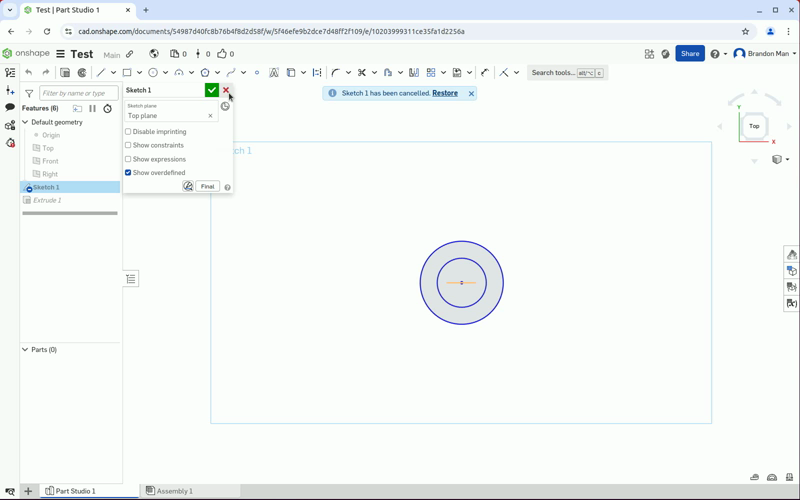
key(shift+s)
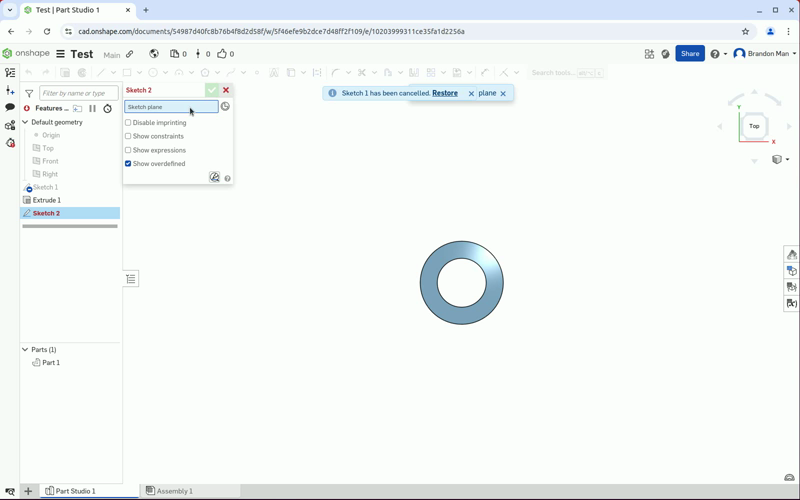
mouse_move(73, 150)
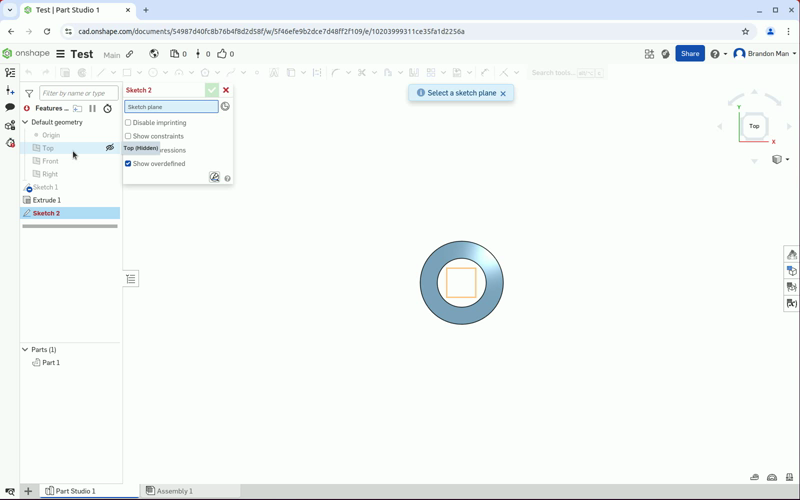
click(73, 150)
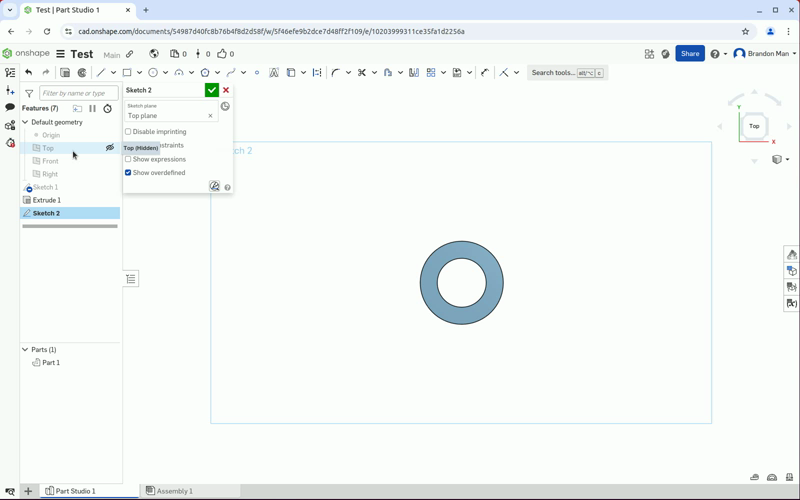
mouse_move(73, 352)
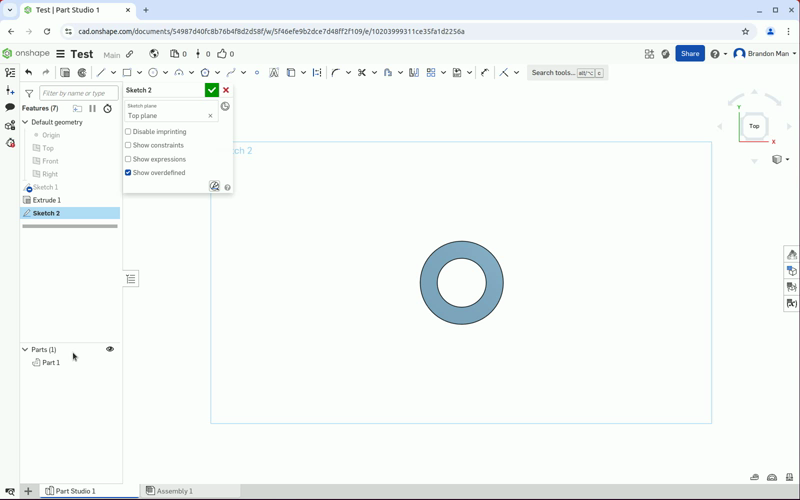
key(y)
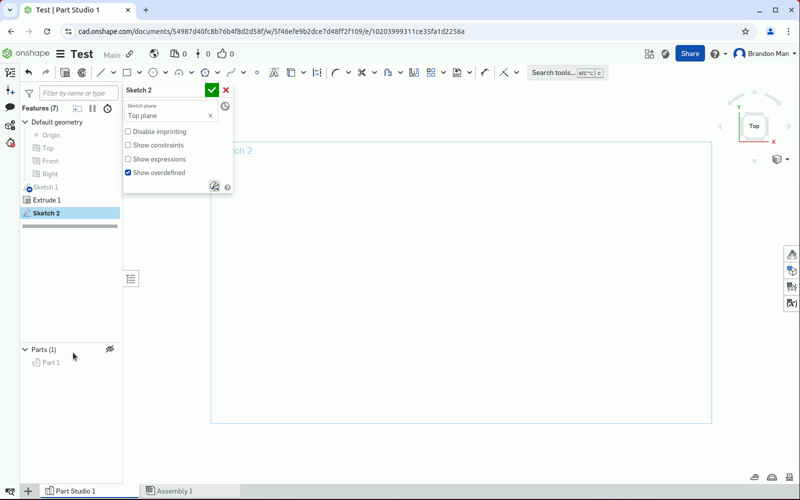
key(c)
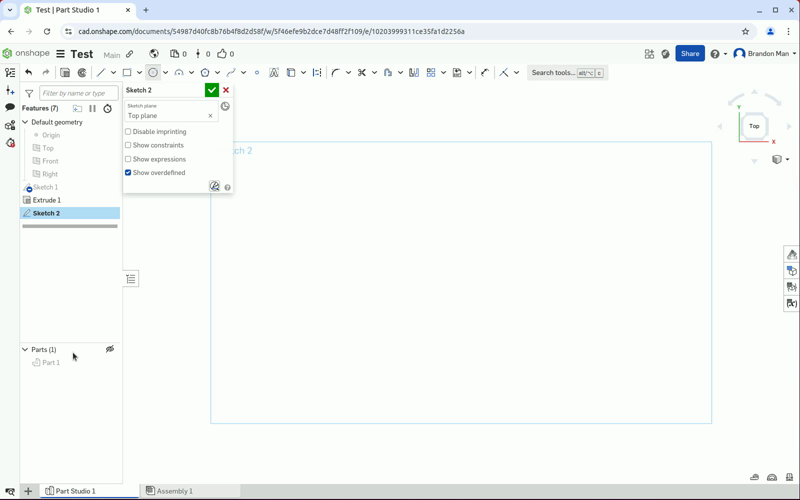
key_down(shift)
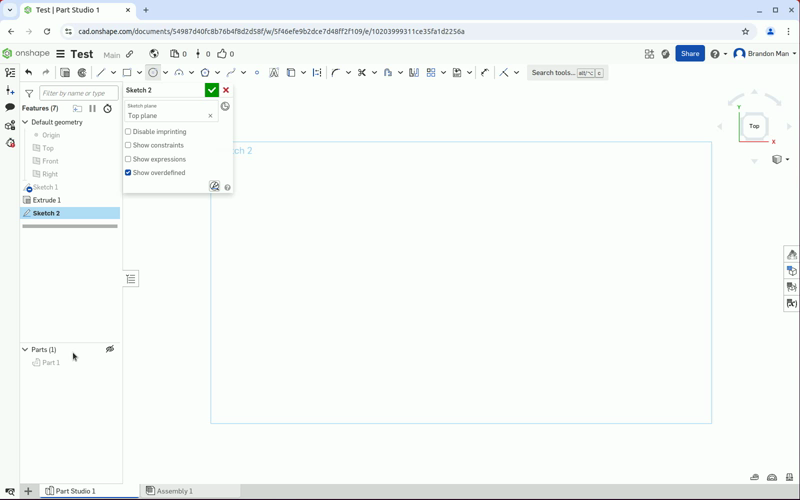
mouse_move(460, 282)
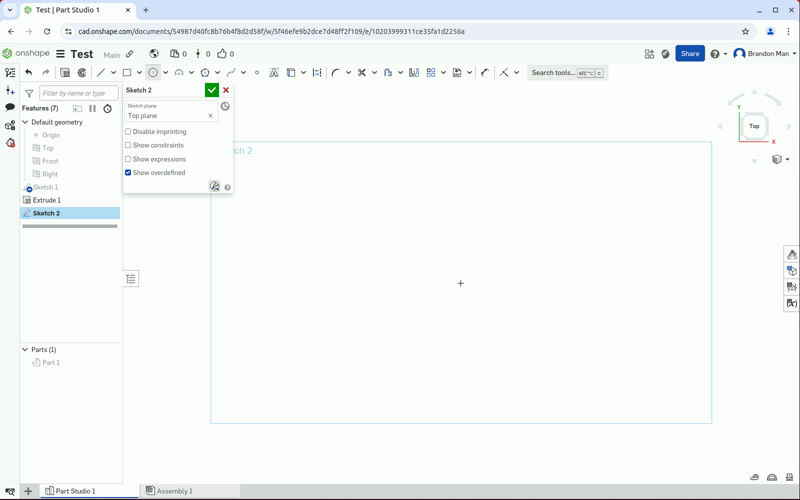
click(460, 282)
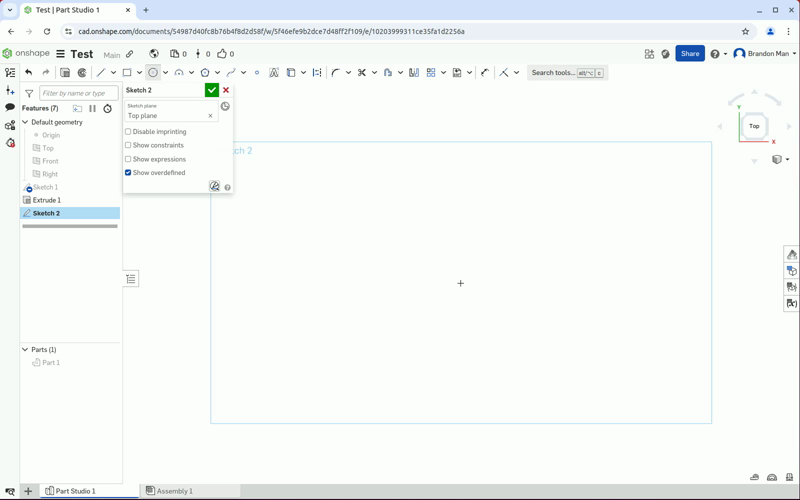
key_up(shift)
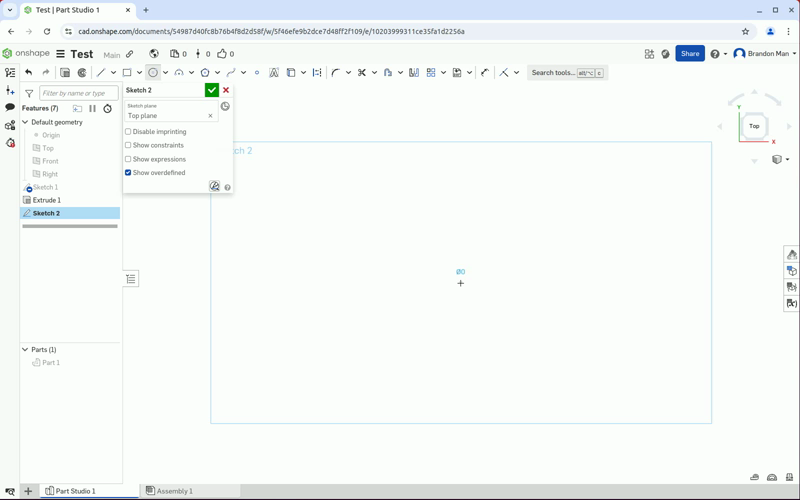
mouse_move(485, 282)
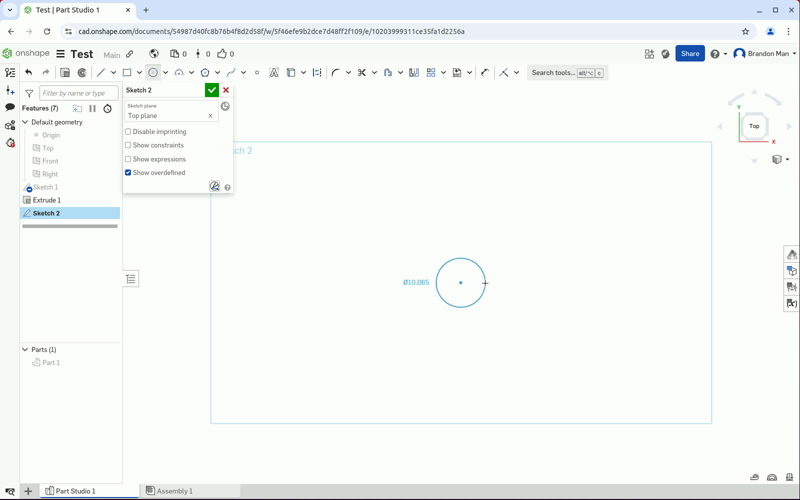
click(485, 282)
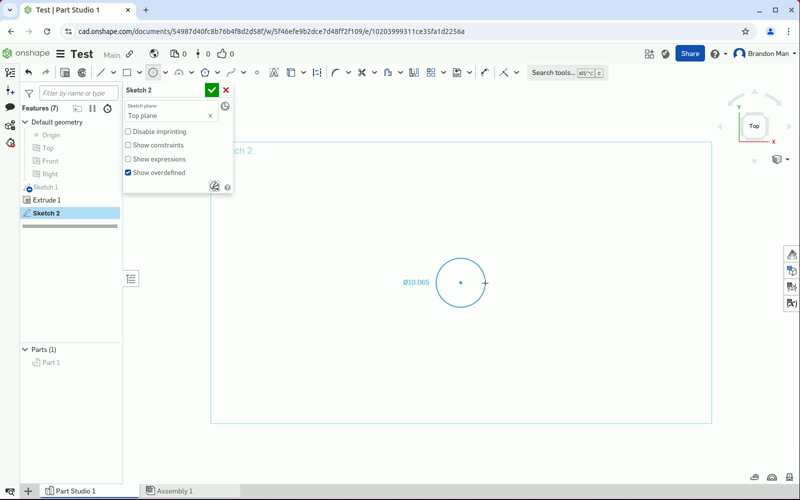
key(esc)
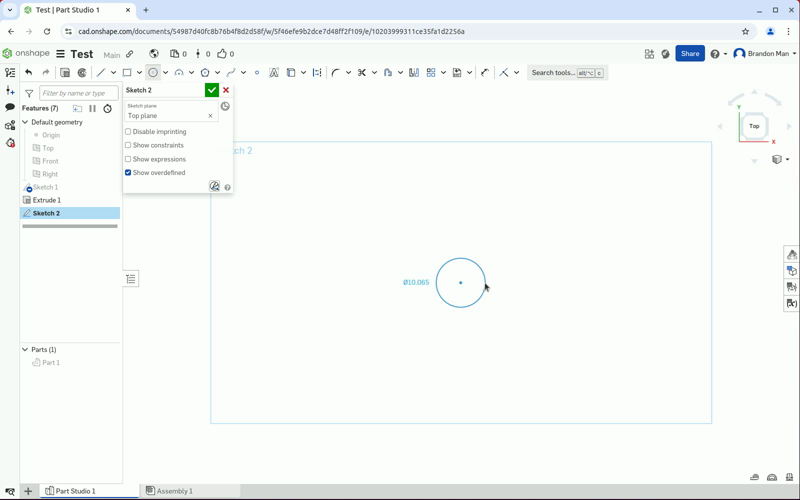
key(c)
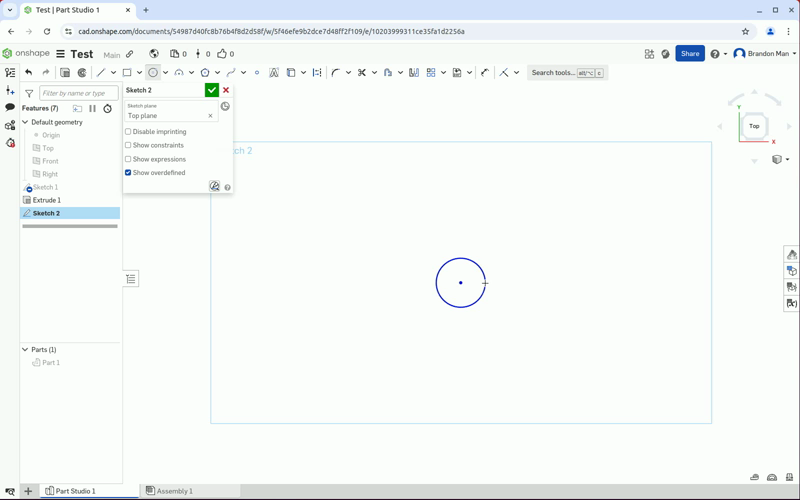
key_down(shift)
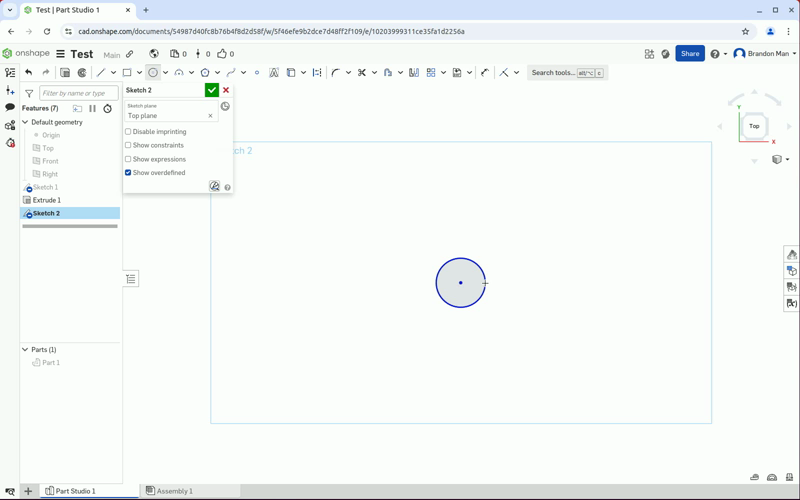
mouse_move(460, 282)
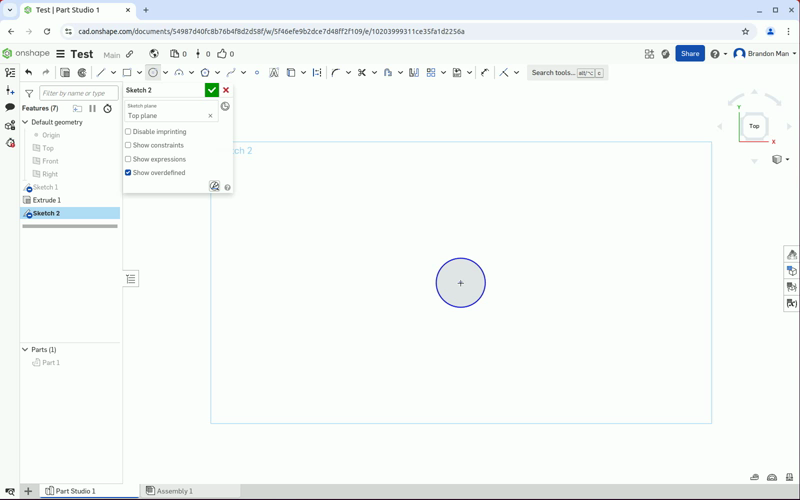
click(460, 282)
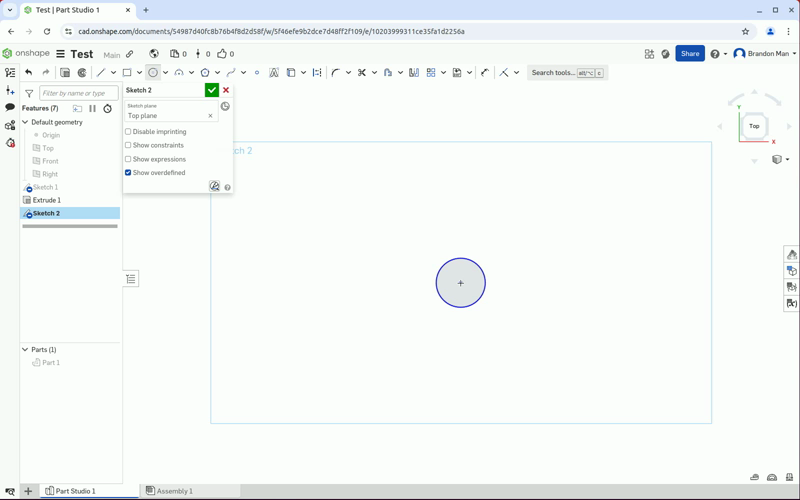
key_up(shift)
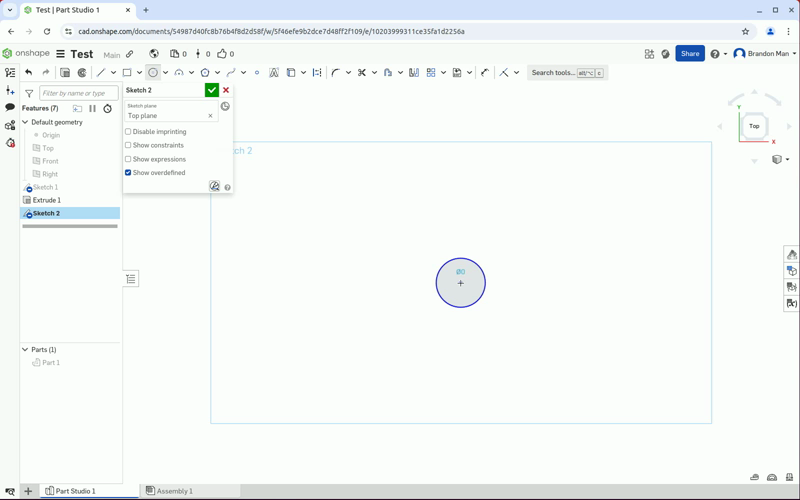
mouse_move(477, 282)
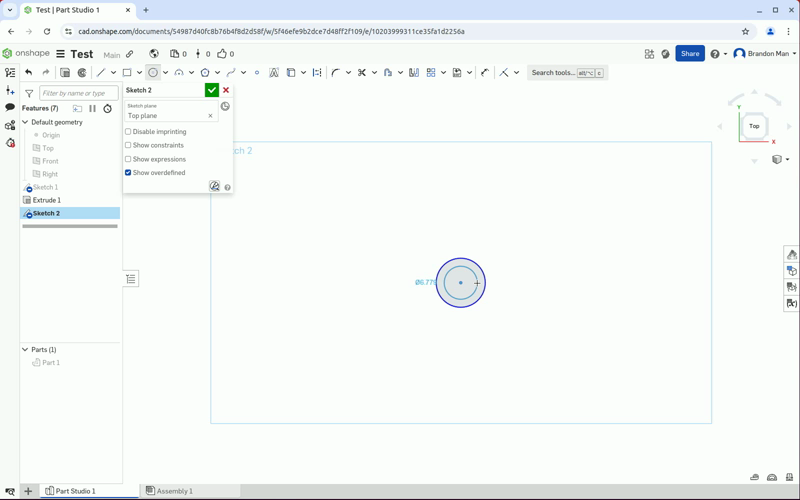
click(477, 282)
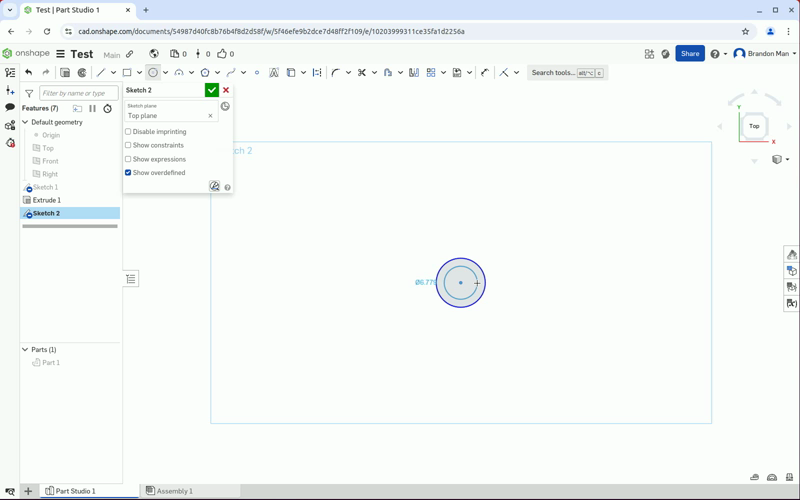
key(esc)
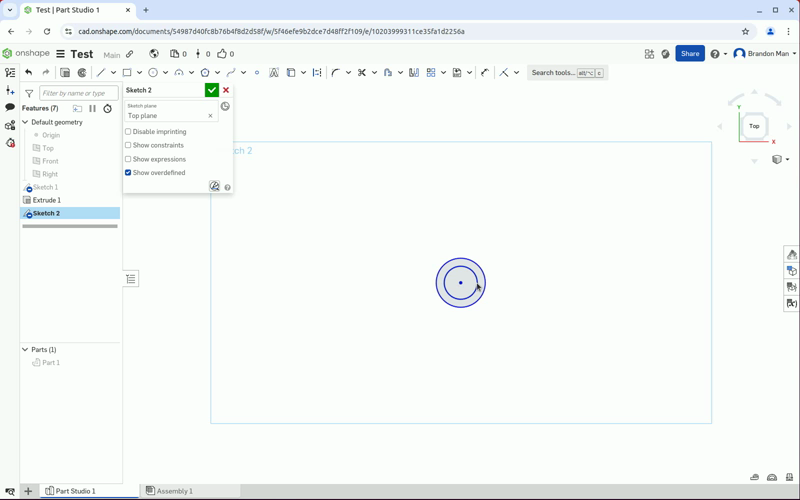
mouse_move(471, 266)
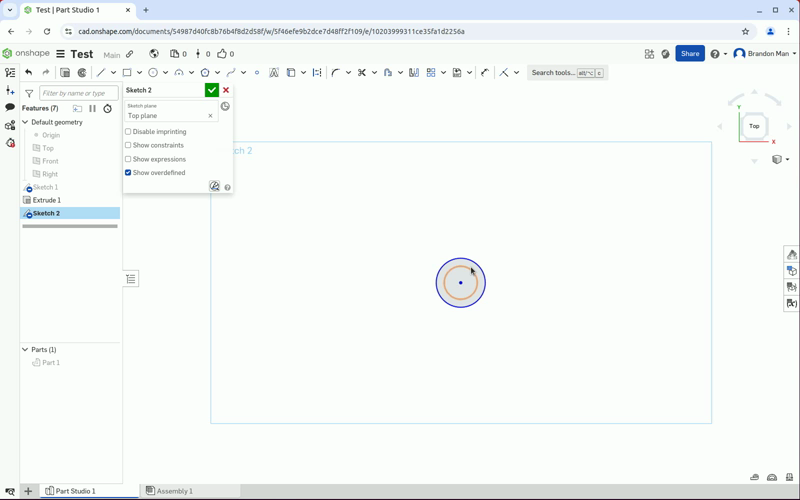
scroll(6)
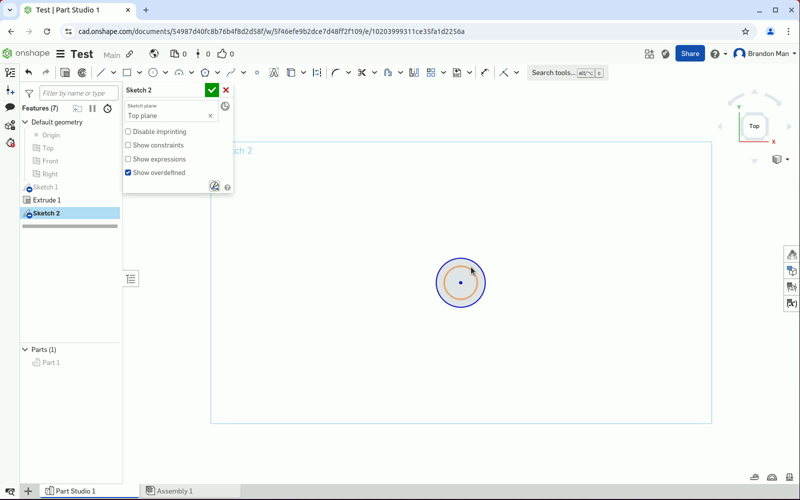
scroll(6)
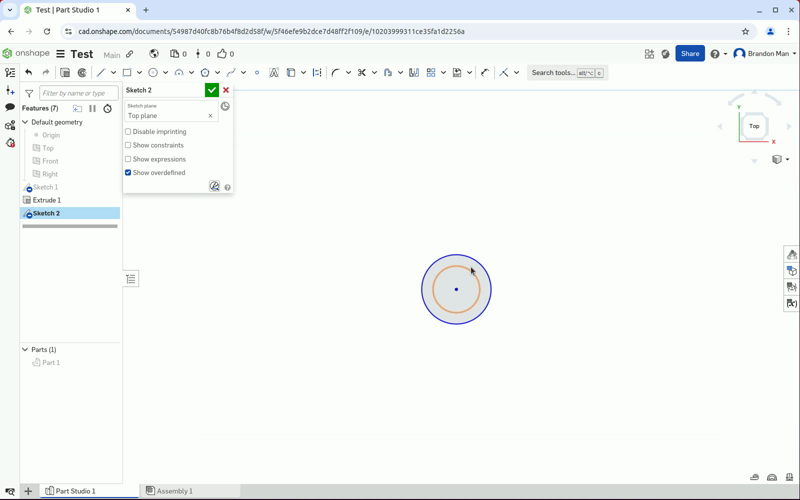
scroll(6)
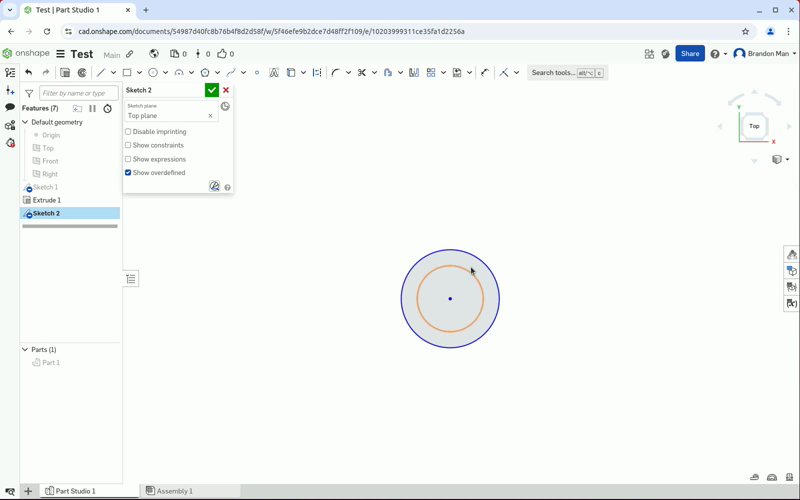
scroll(6)
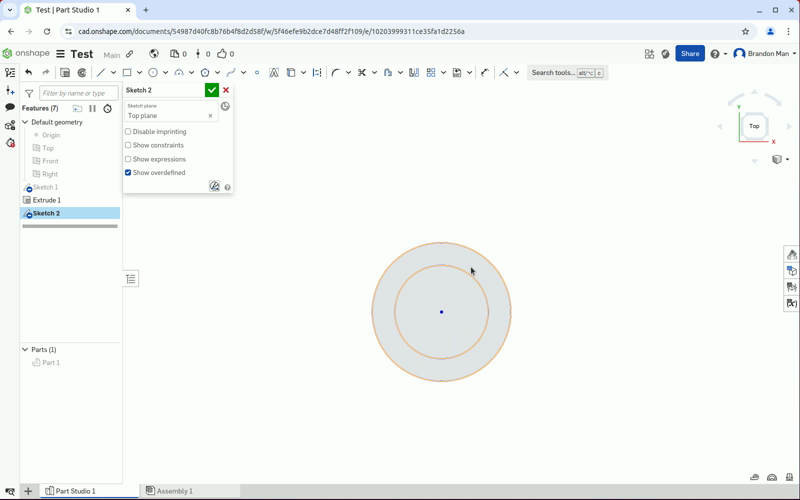
scroll(6)
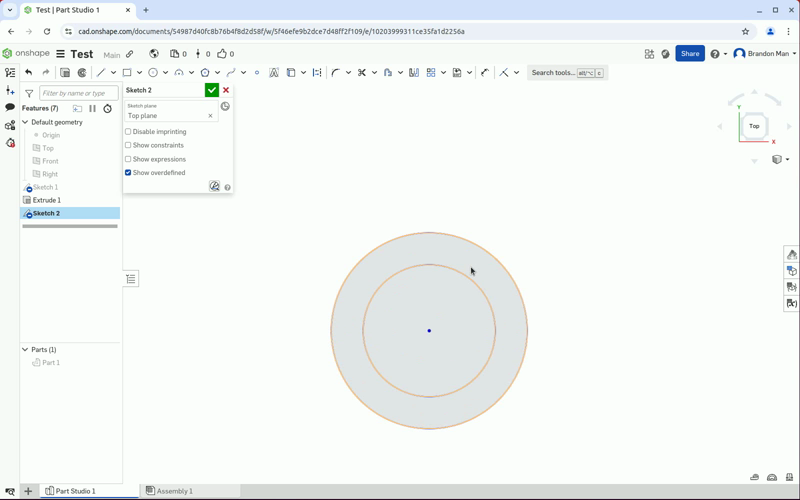
scroll(6)
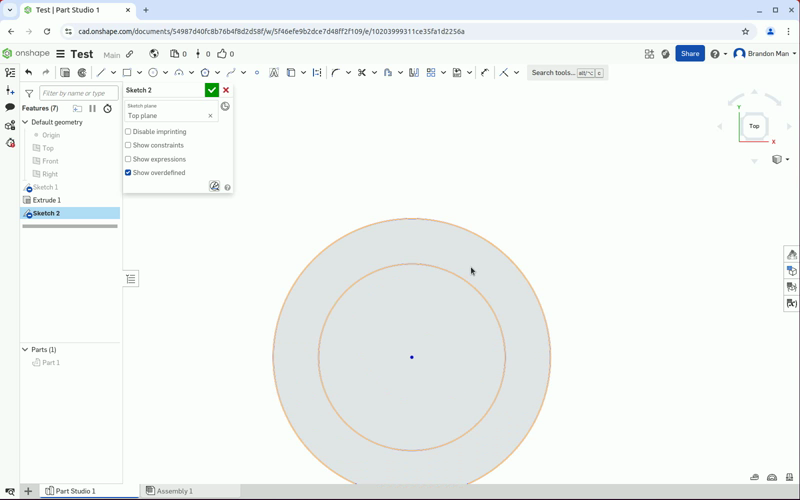
scroll(6)
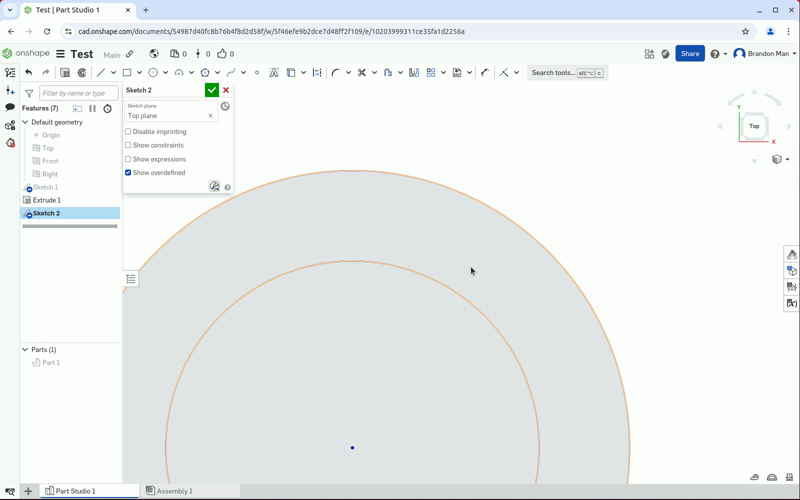
click(471, 266)
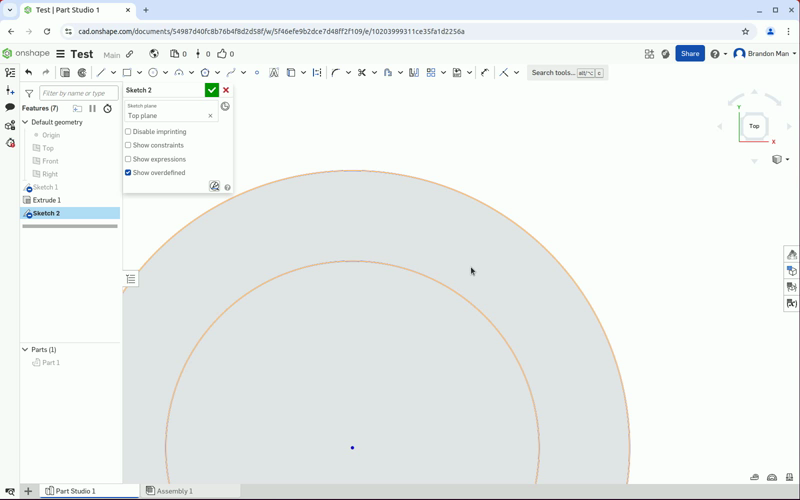
scroll(-6)
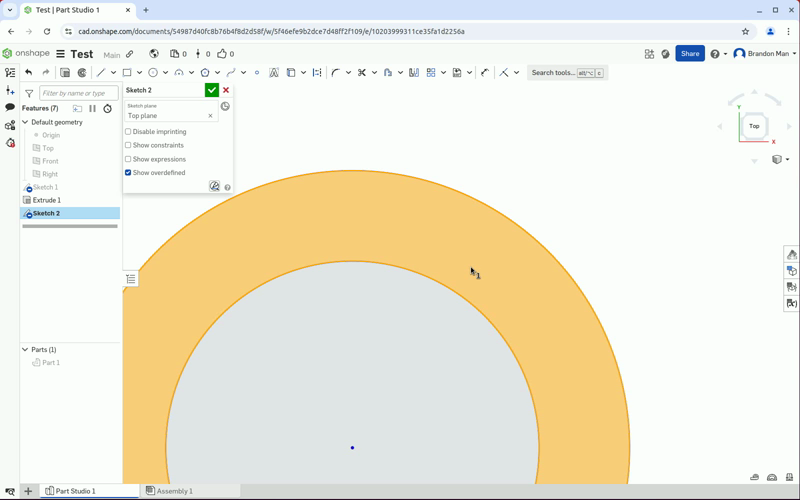
scroll(-6)
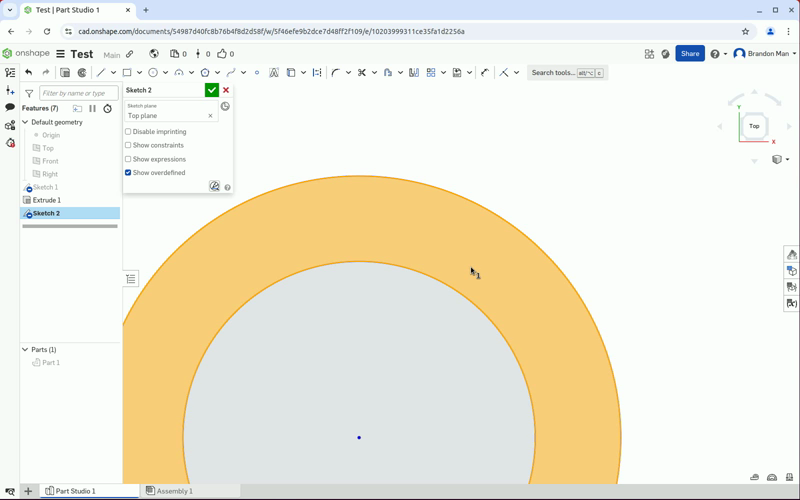
scroll(-6)
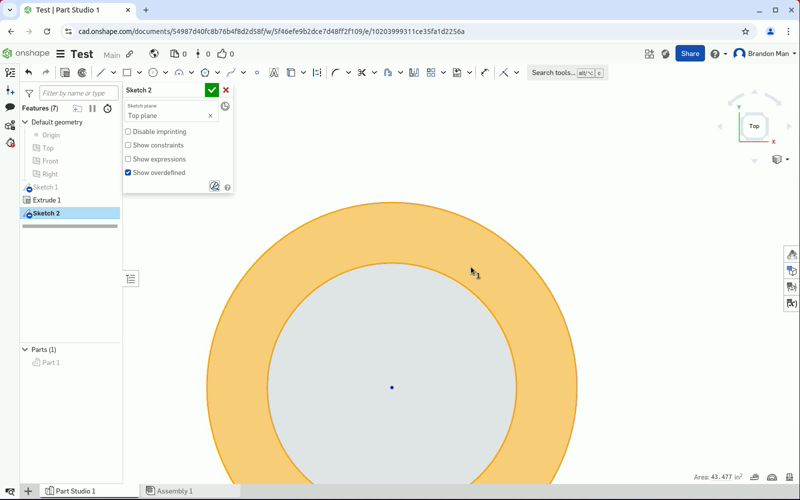
scroll(-6)
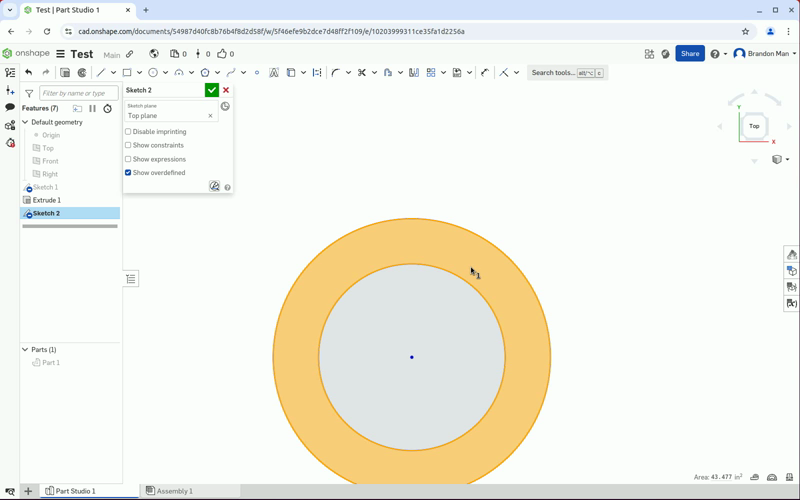
scroll(-6)
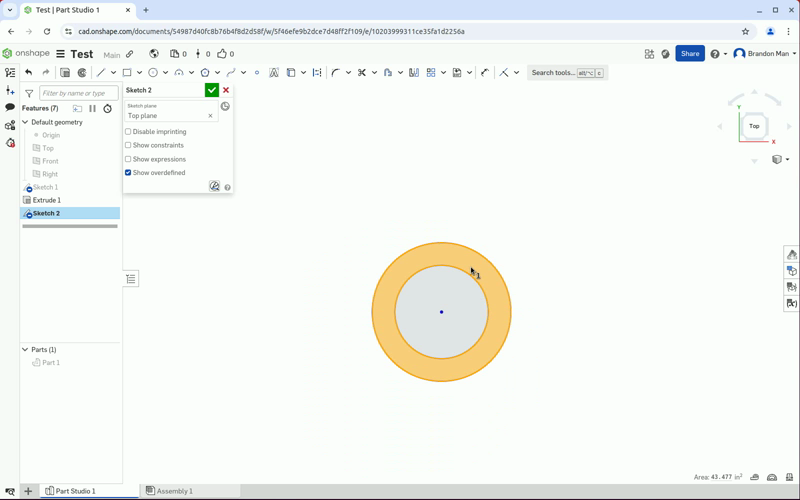
scroll(-6)
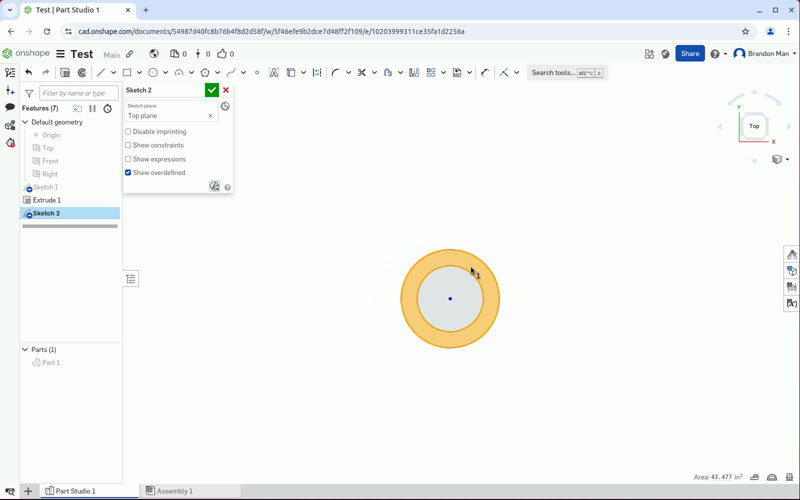
scroll(-6)
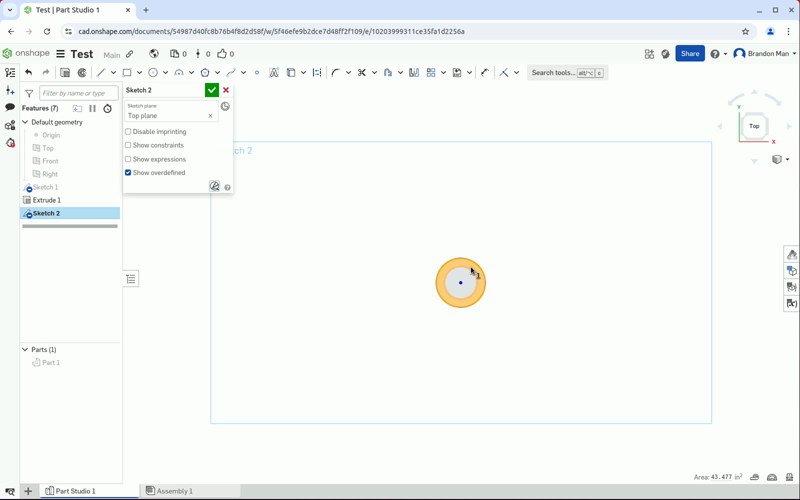
mouse_move(73, 352)
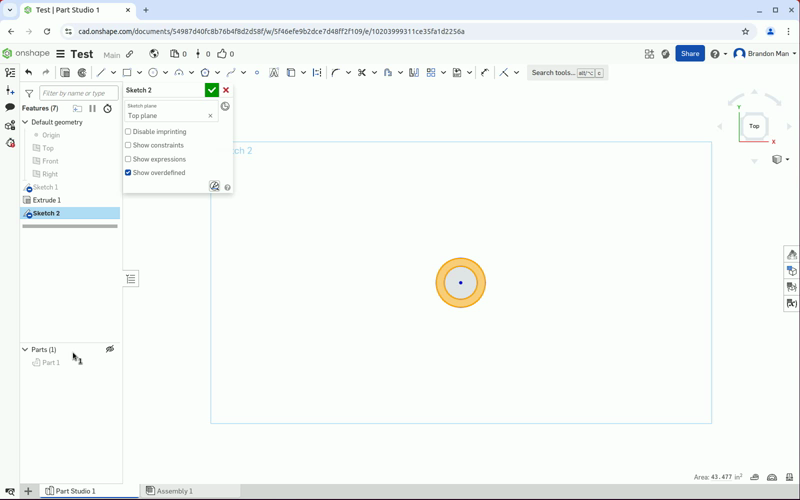
key(shift+y)
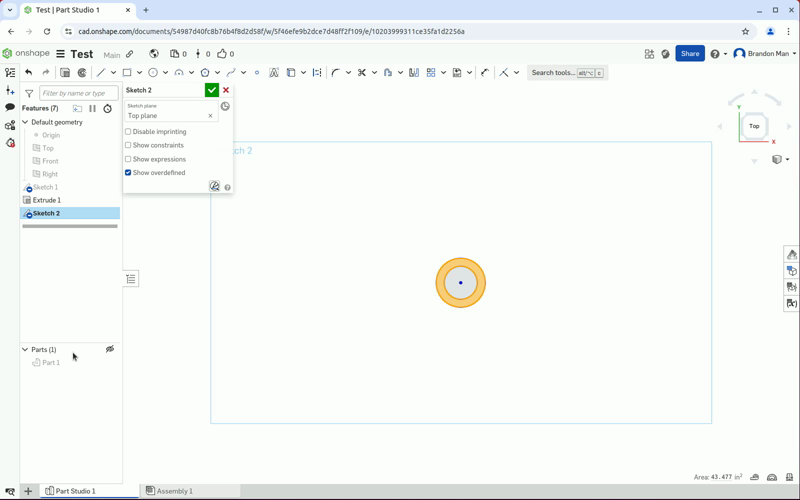
key(shift+e)
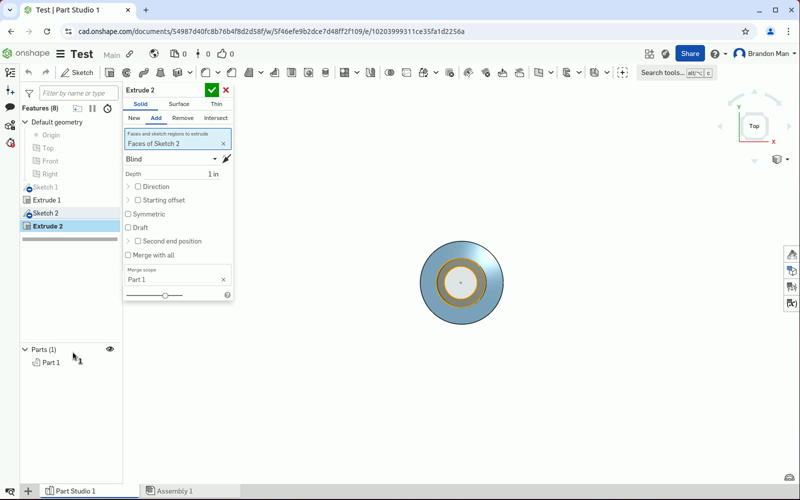
mouse_move(143, 106)
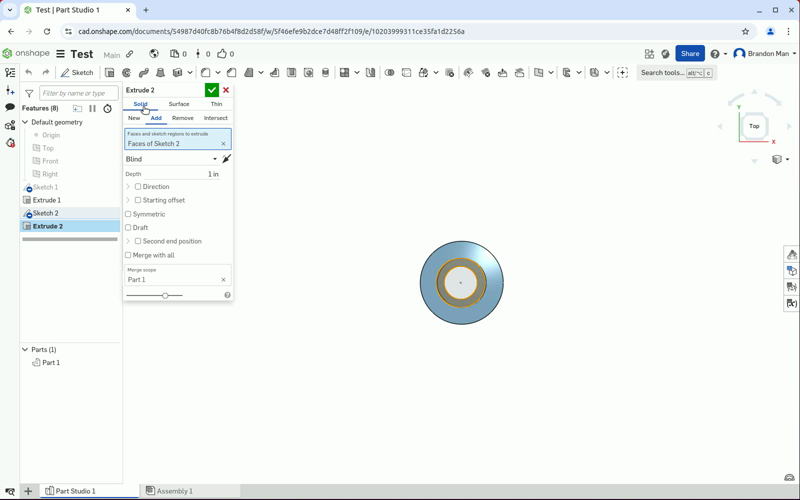
click(143, 106)
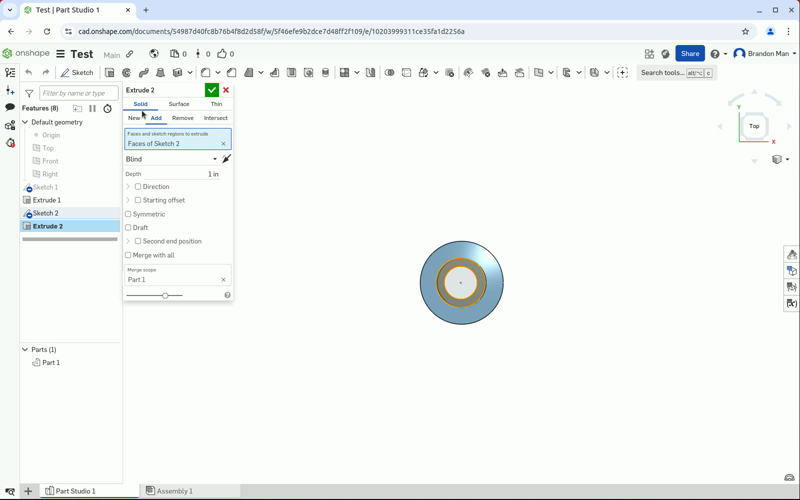
mouse_move(137, 120)
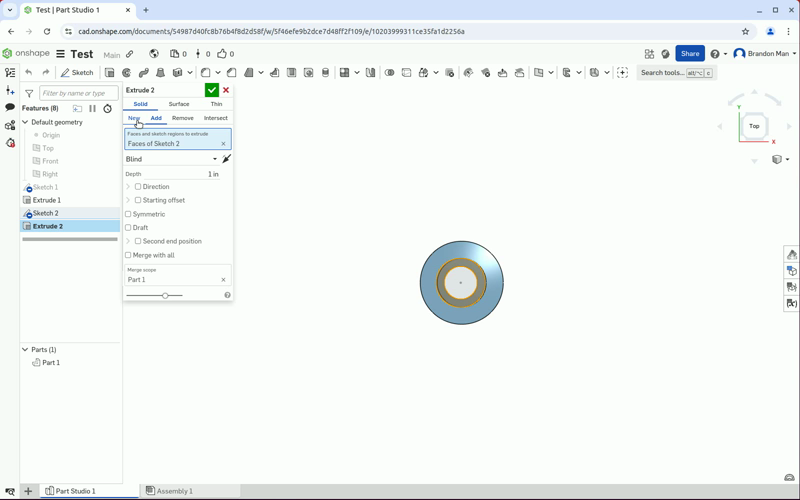
click(137, 120)
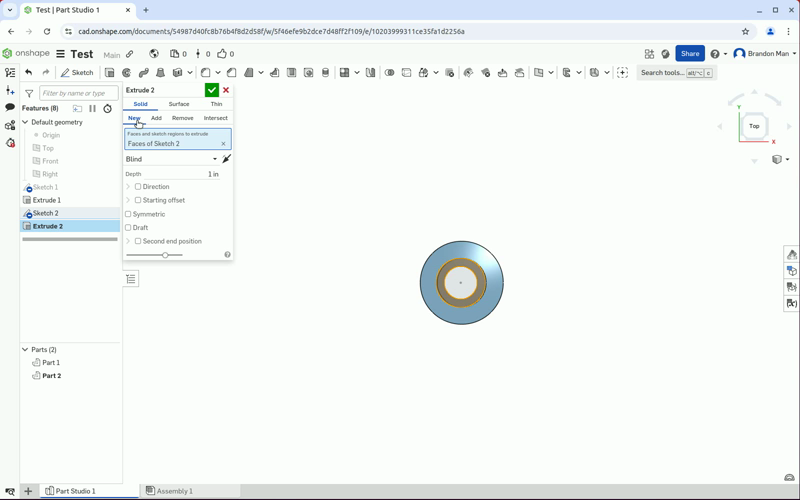
key(tab, 4)
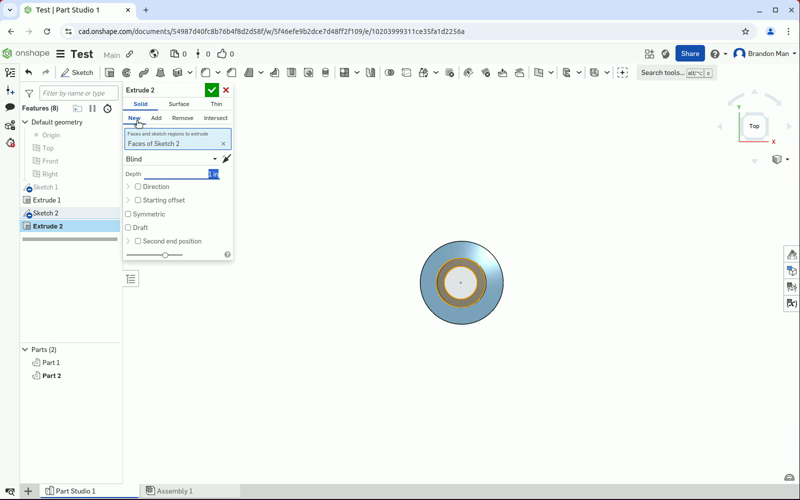
text(19.738)
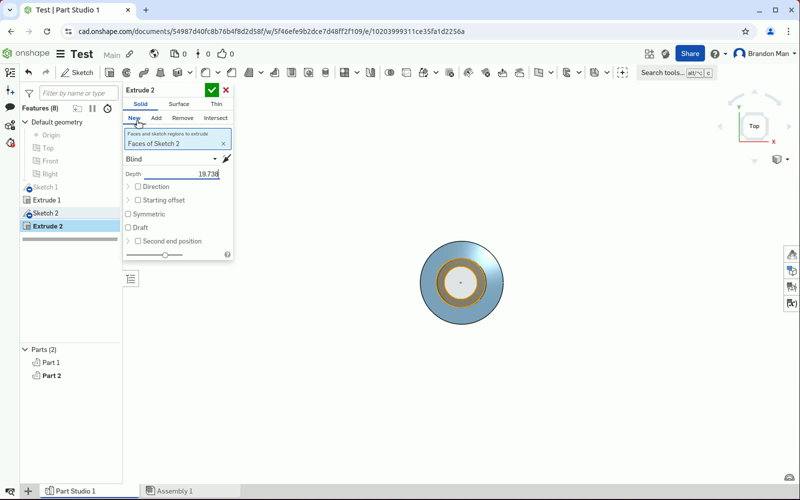
key(enter)
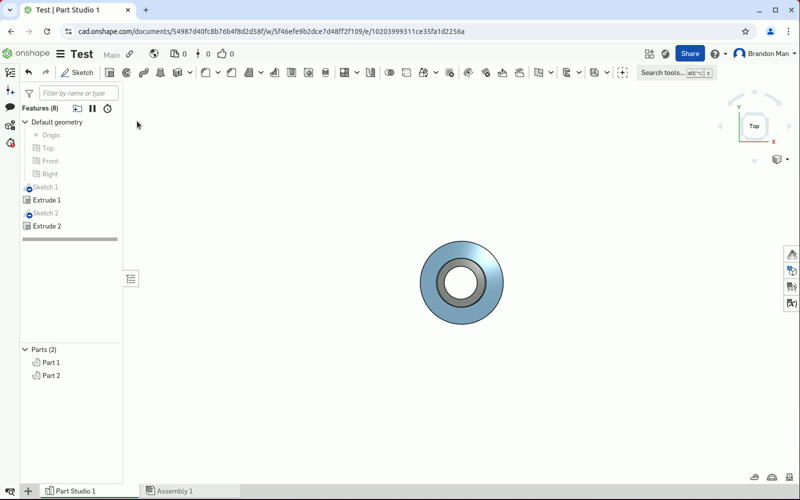
key(shift+h)
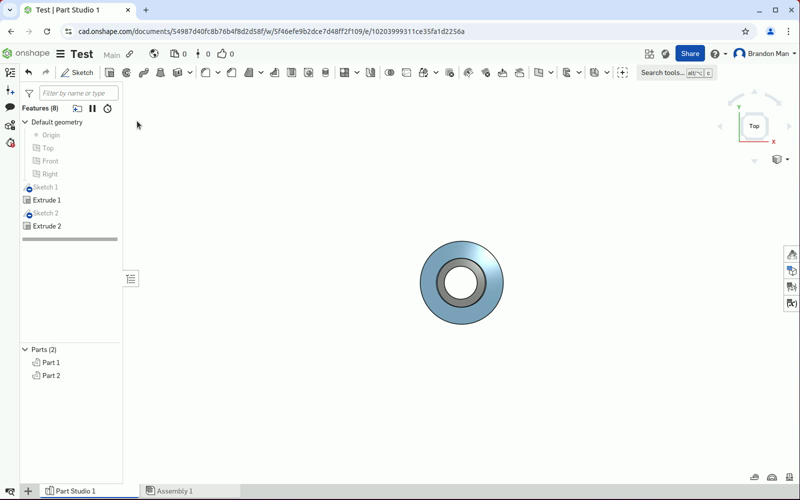
key(shift+h)
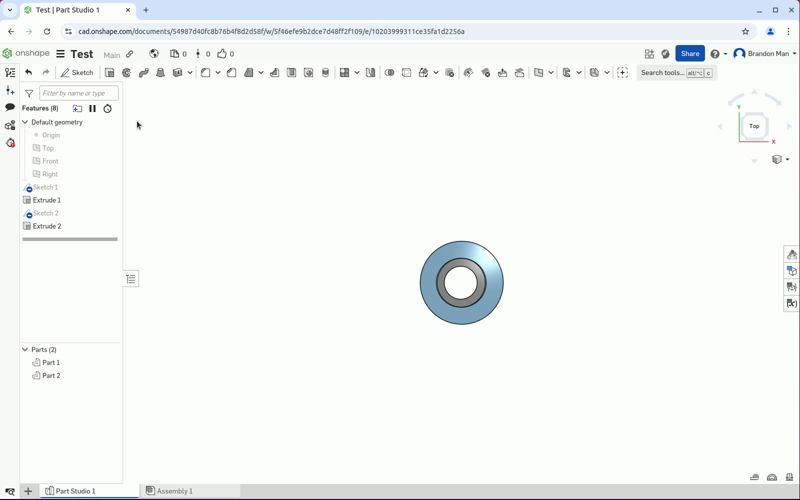
mouse_move(73, 189)
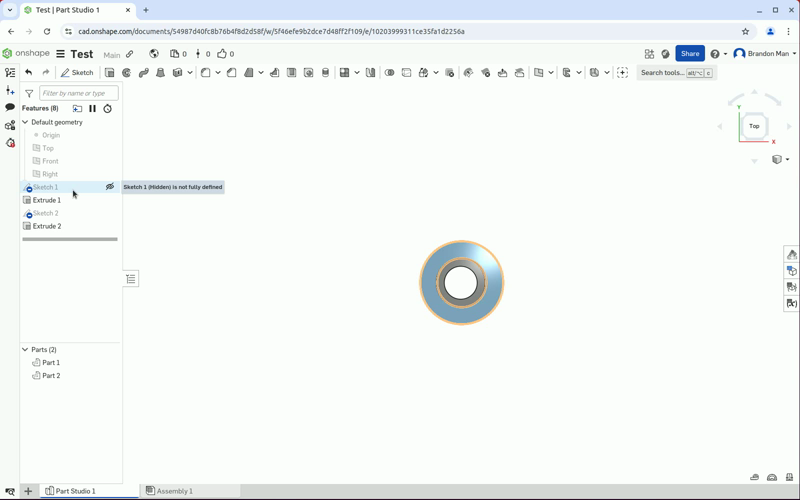
click(73, 189)
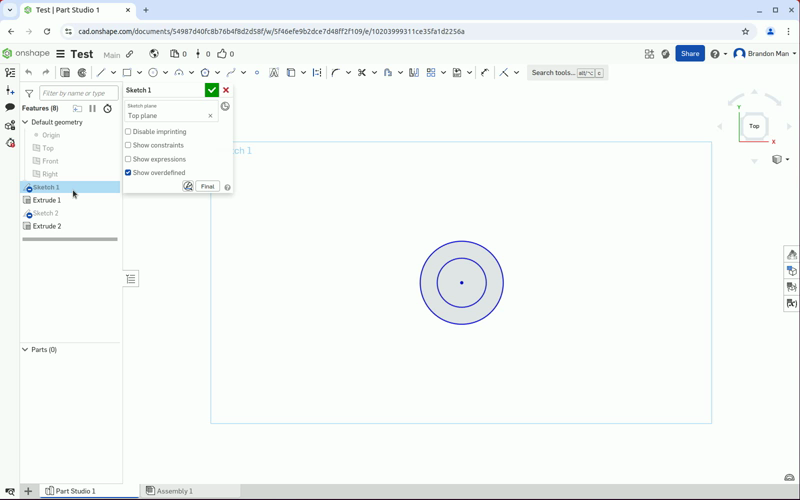
mouse_move(229, 92)
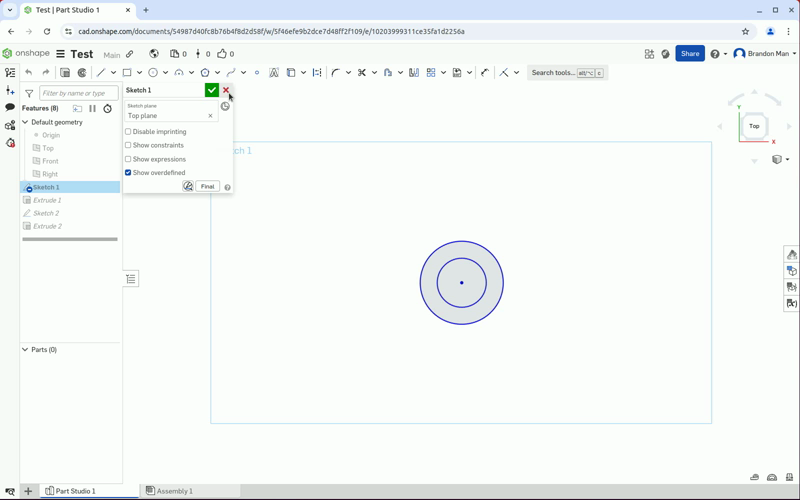
click(229, 92)
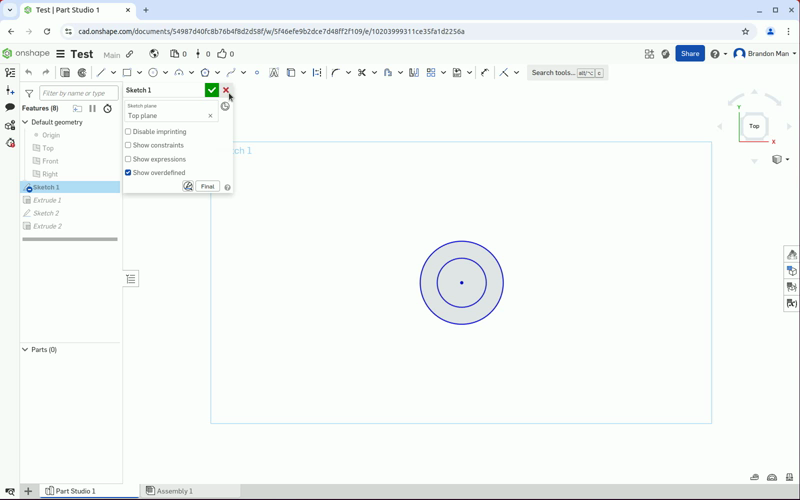
key(shift+s)
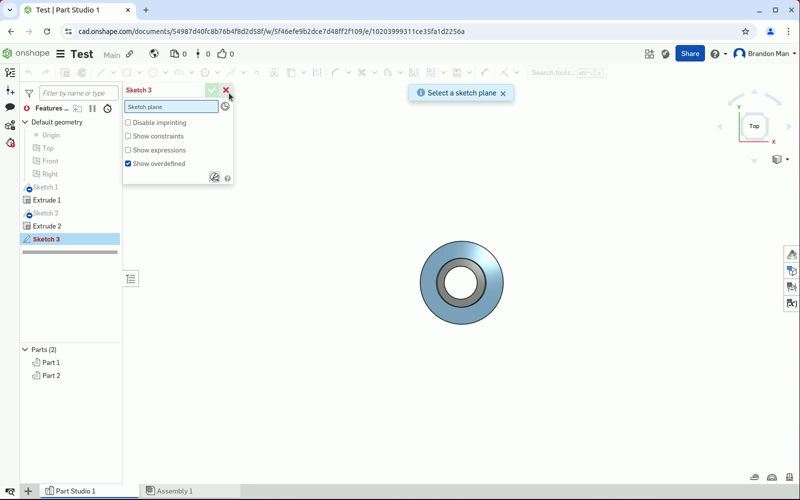
mouse_move(73, 150)
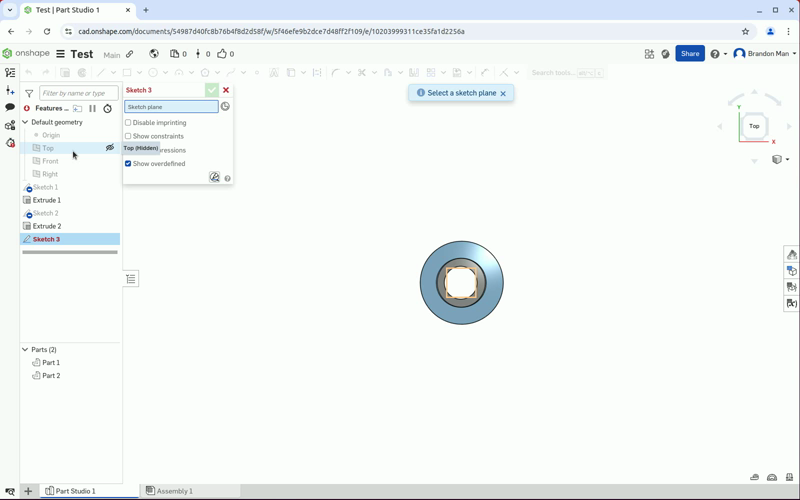
click(73, 150)
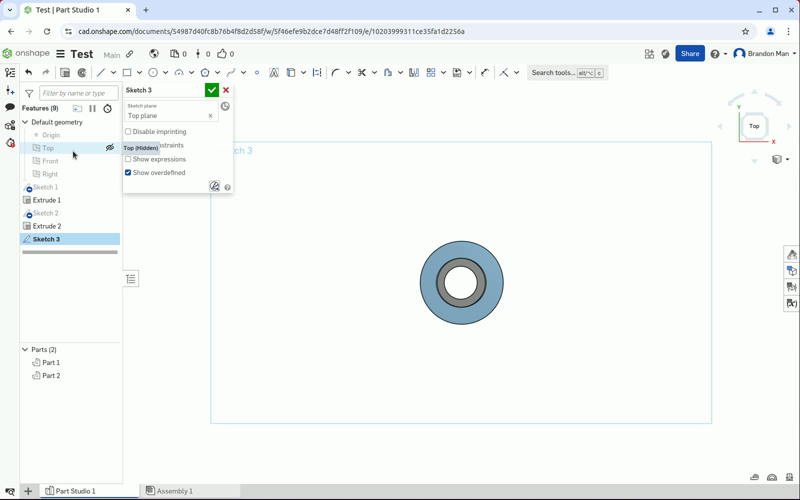
mouse_move(73, 352)
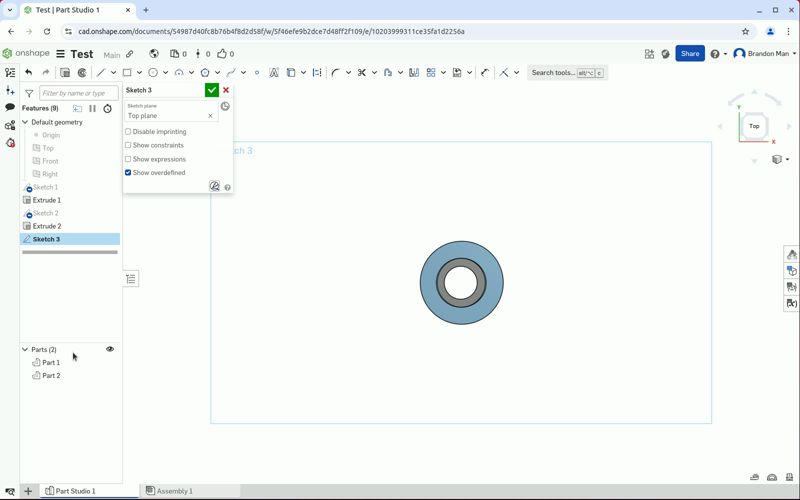
key(y)
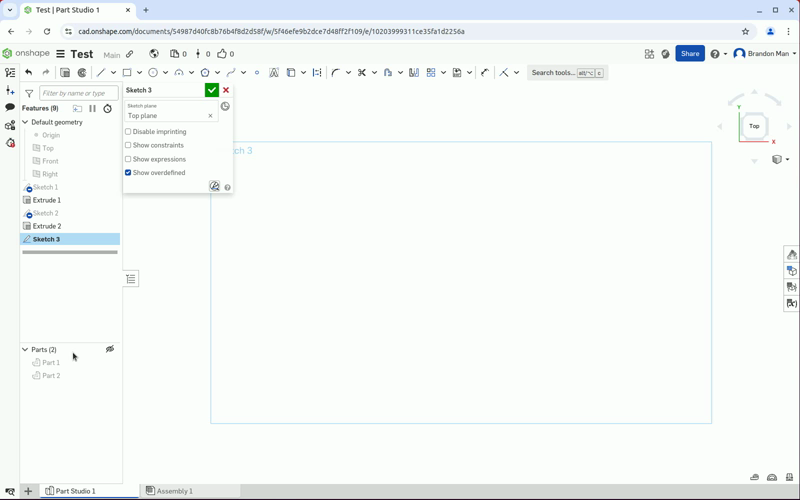
key(c)
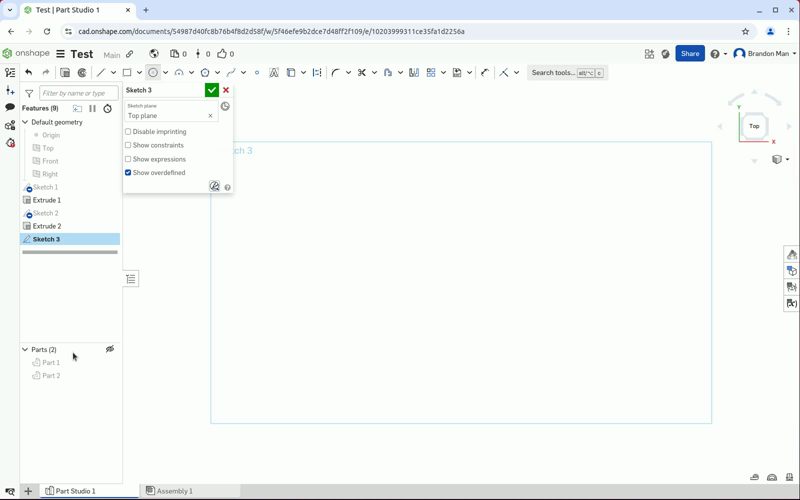
key_down(shift)
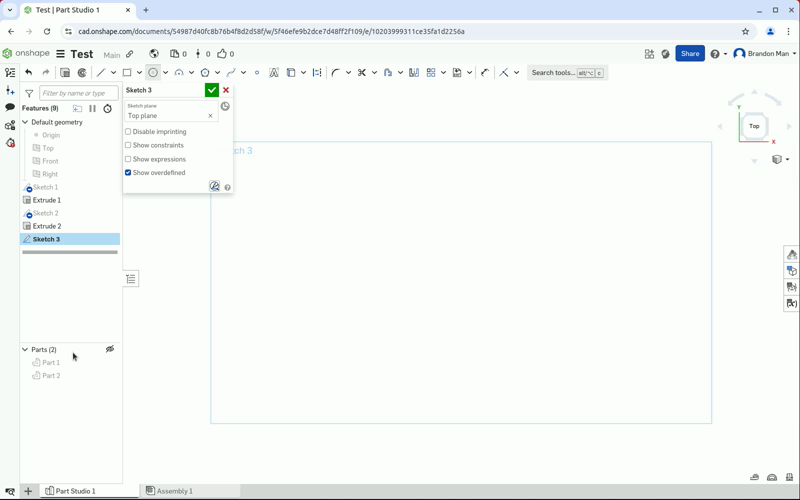
mouse_move(460, 282)
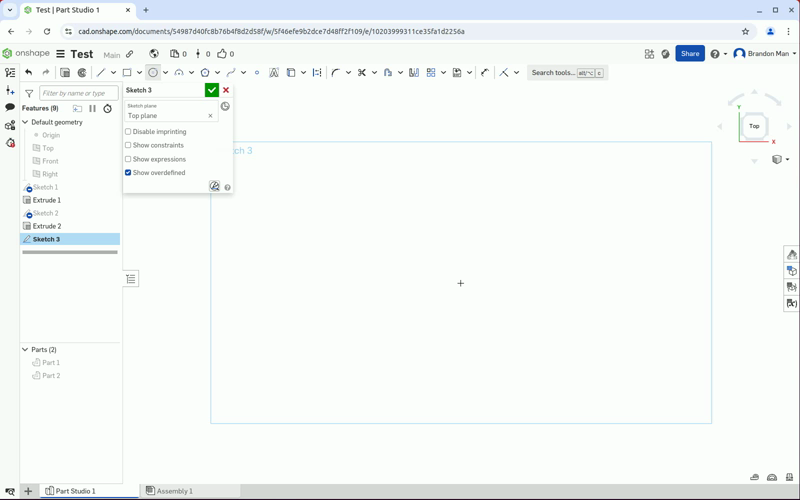
click(460, 282)
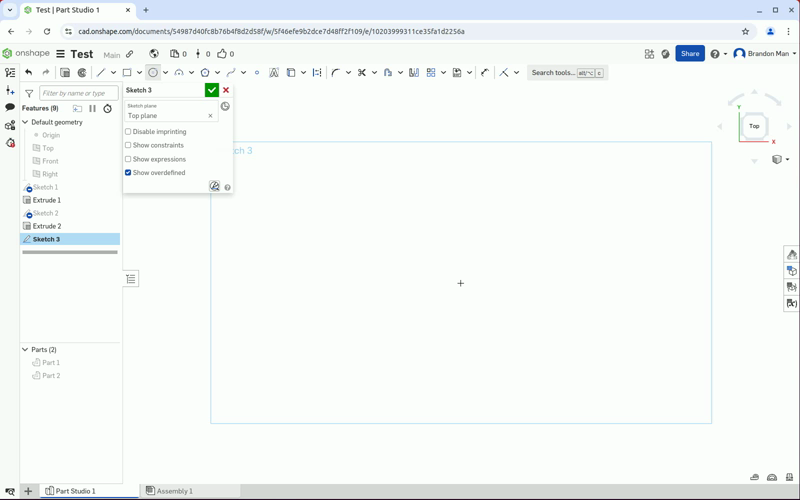
key_up(shift)
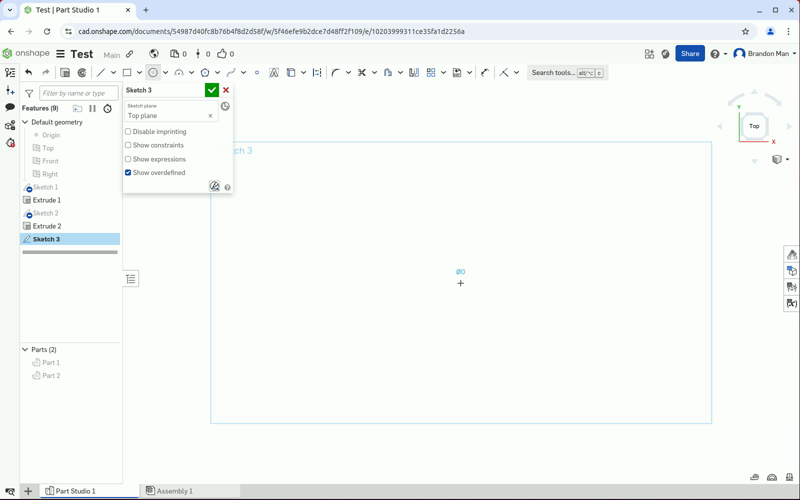
mouse_move(485, 282)
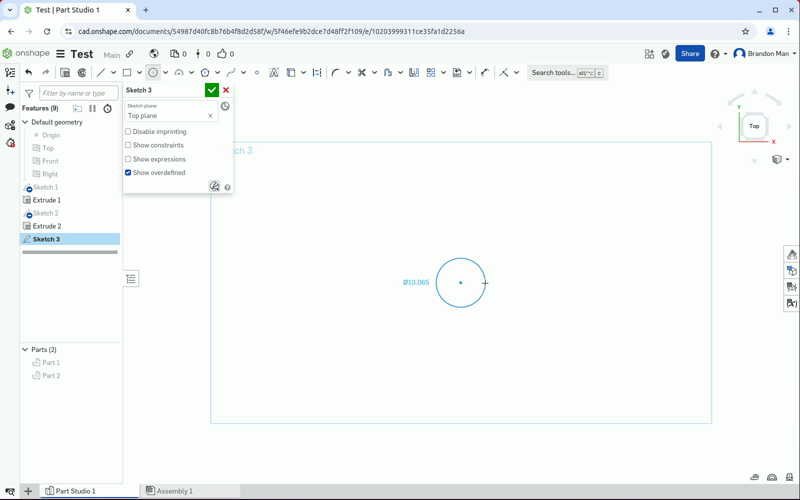
click(485, 282)
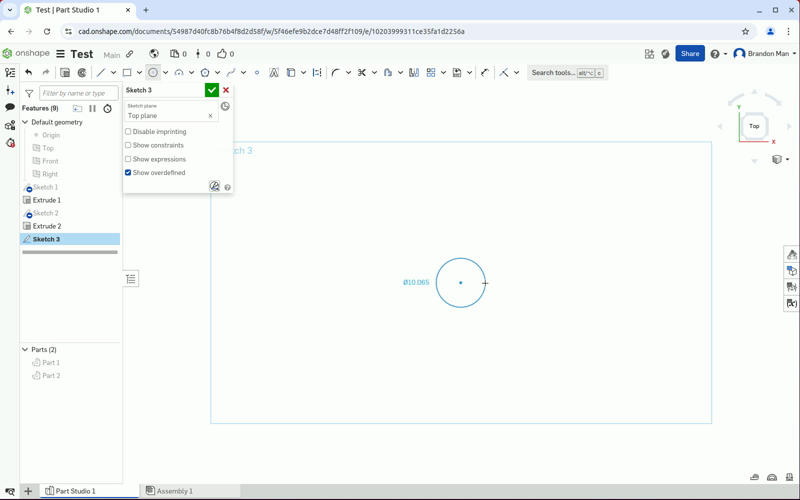
key(esc)
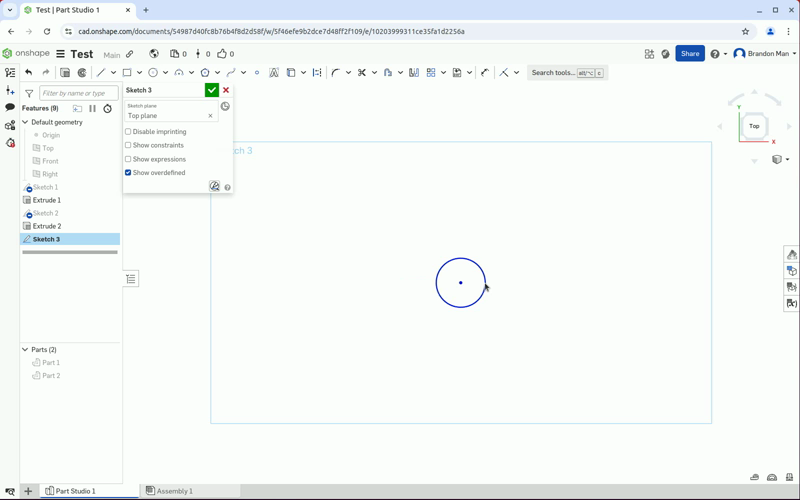
key(c)
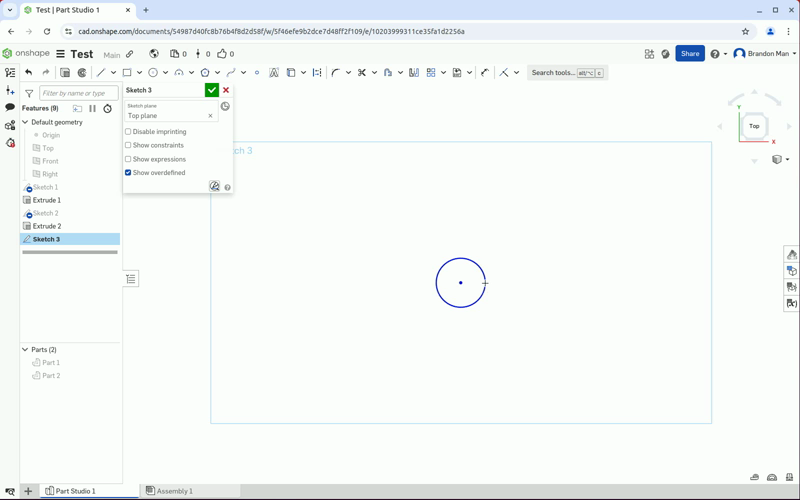
key_down(shift)
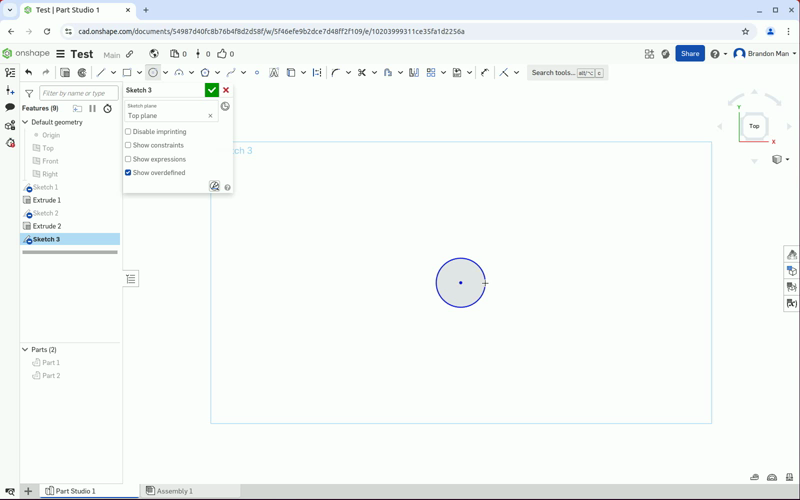
mouse_move(460, 282)
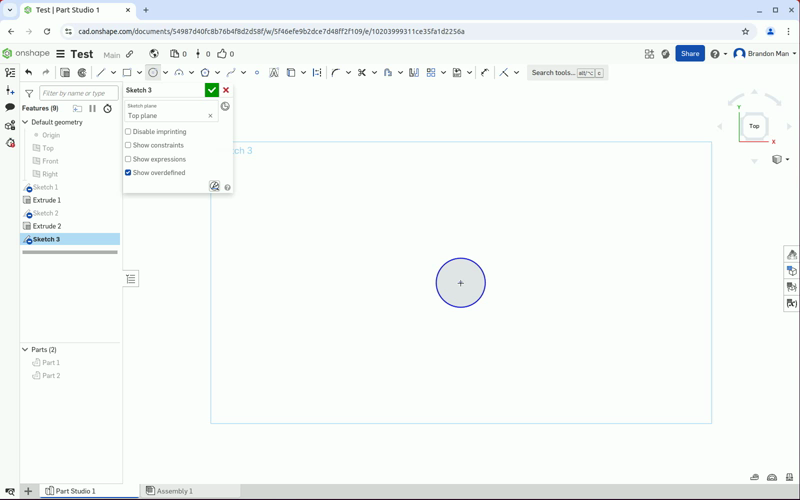
click(460, 282)
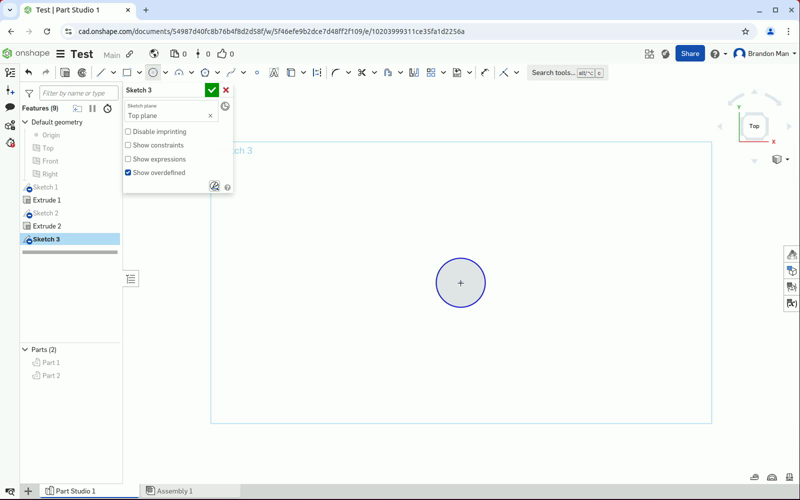
key_up(shift)
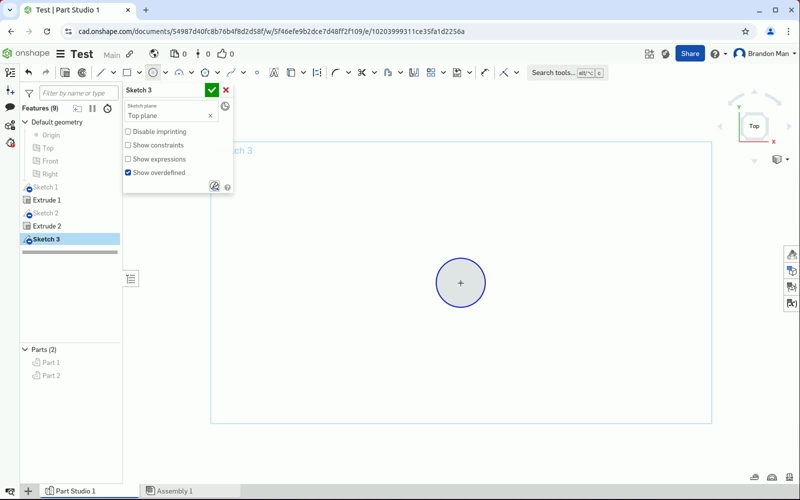
mouse_move(477, 282)
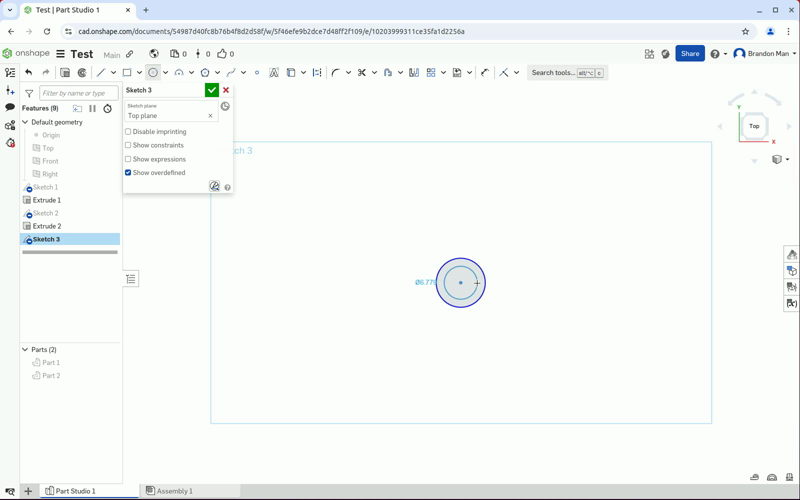
click(477, 282)
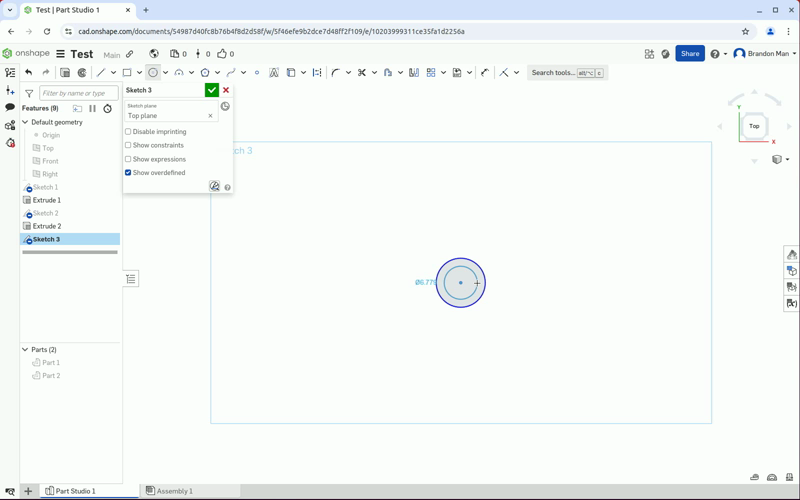
key(esc)
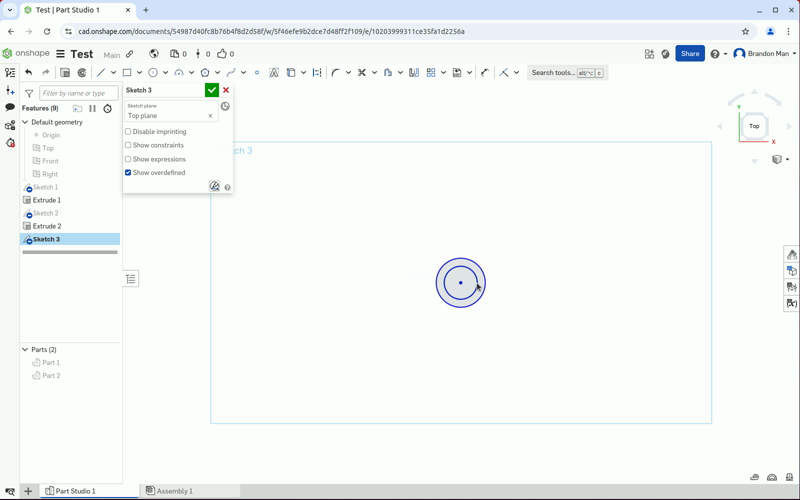
mouse_move(479, 278)
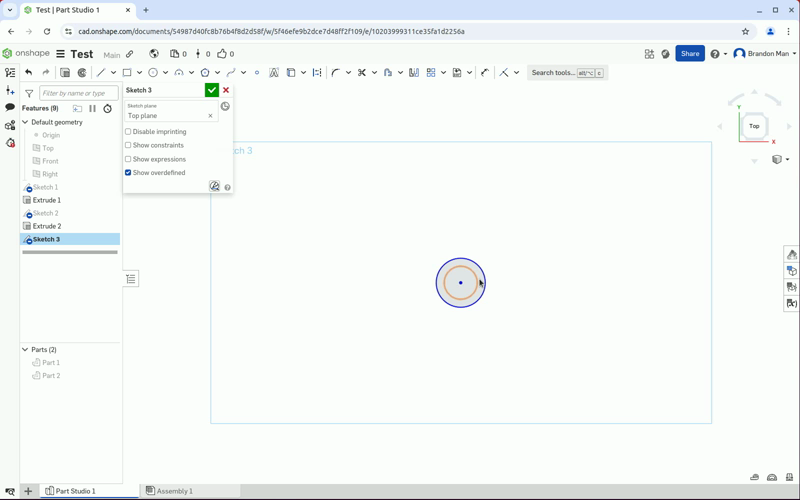
scroll(6)
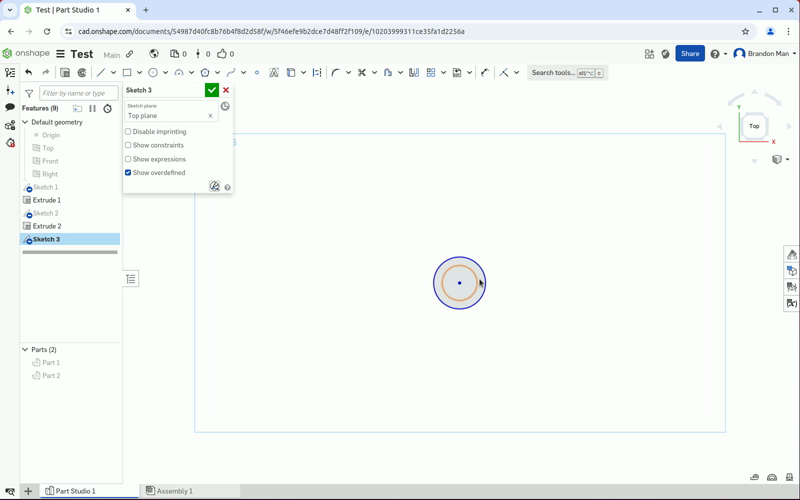
scroll(6)
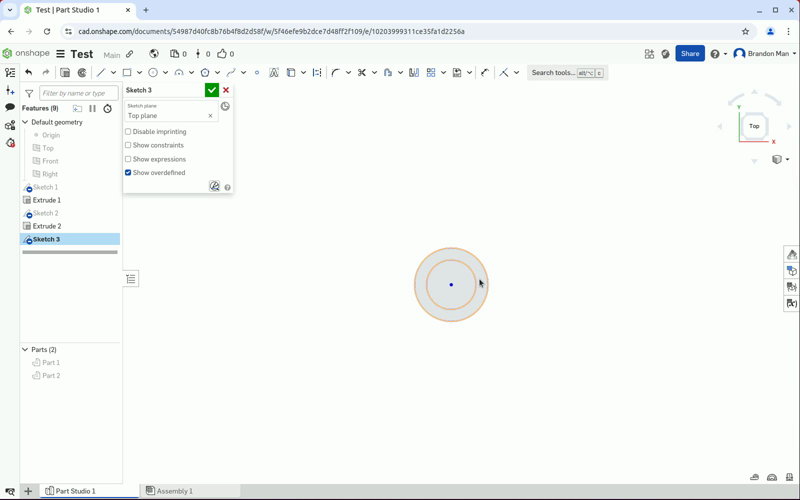
scroll(6)
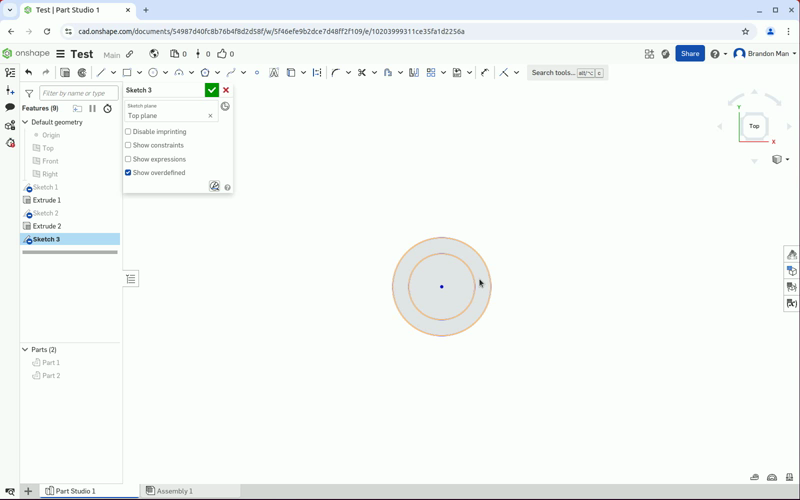
scroll(6)
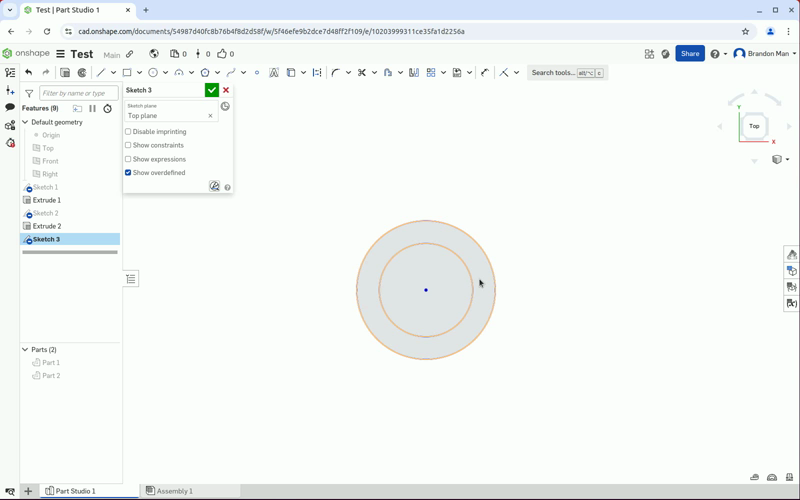
scroll(6)
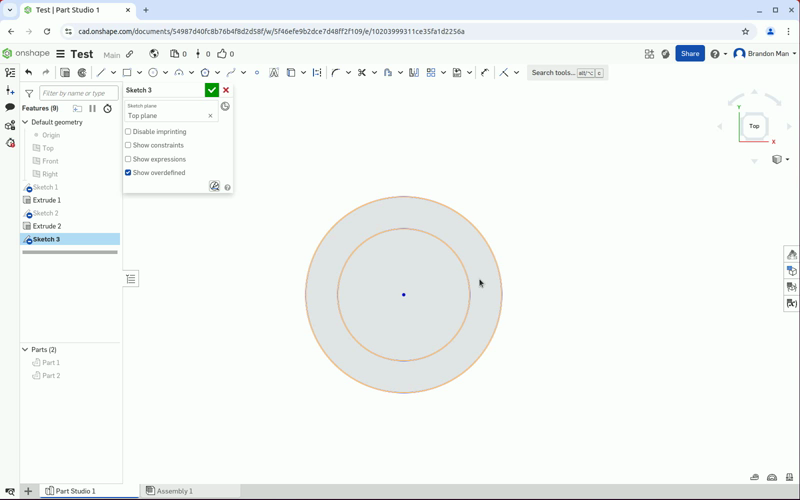
scroll(6)
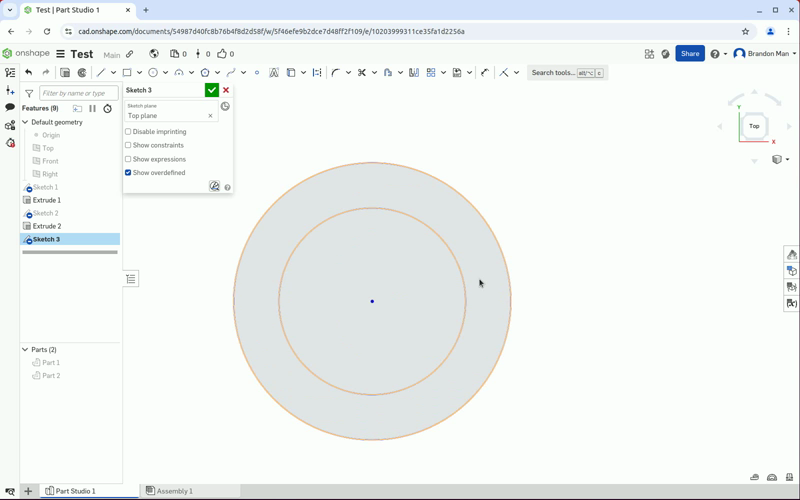
scroll(6)
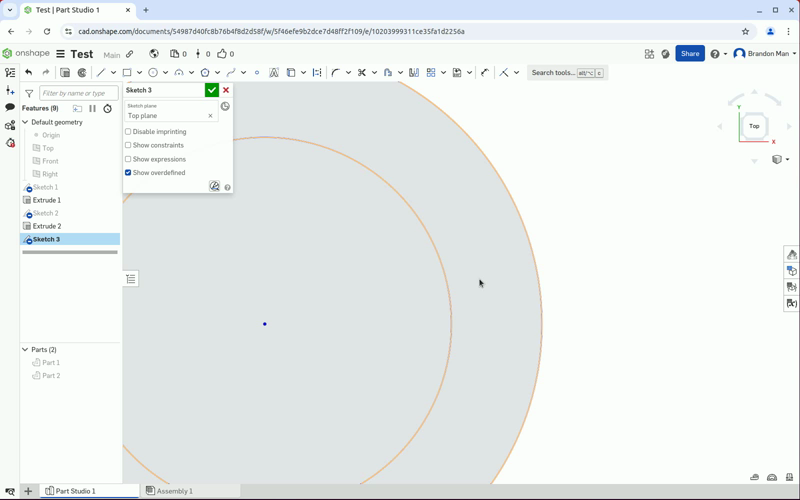
click(479, 278)
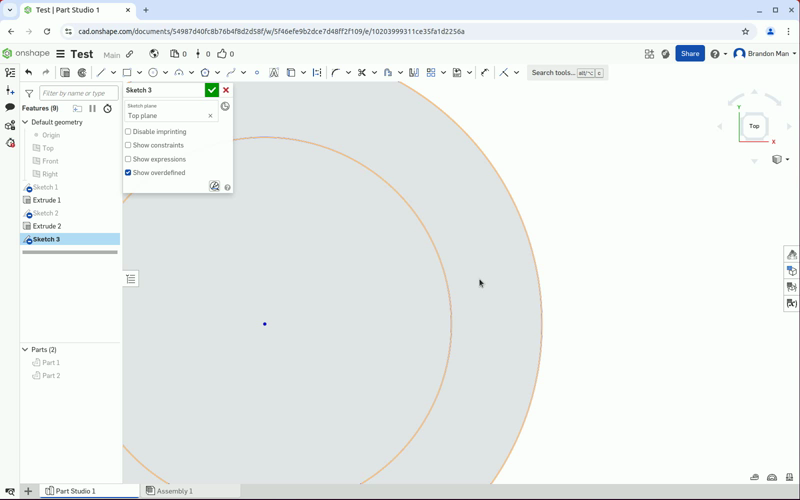
scroll(-6)
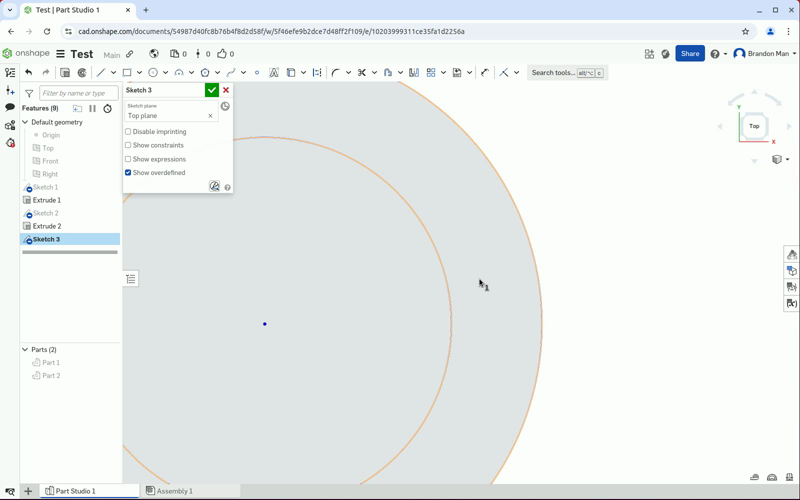
scroll(-6)
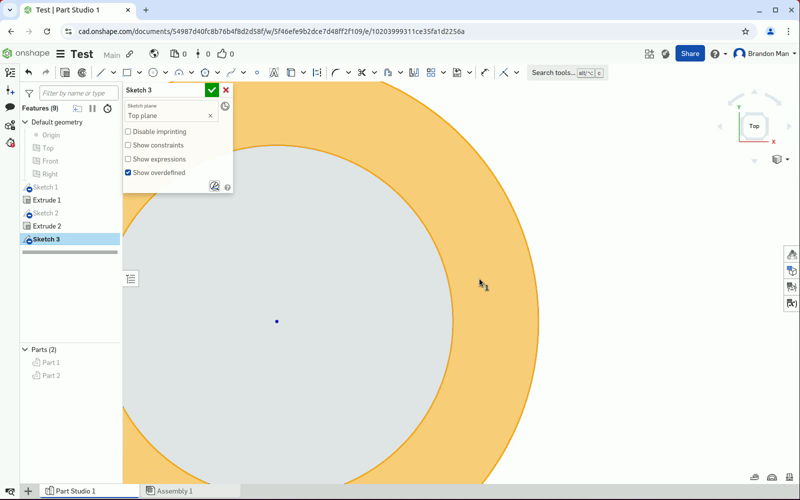
scroll(-6)
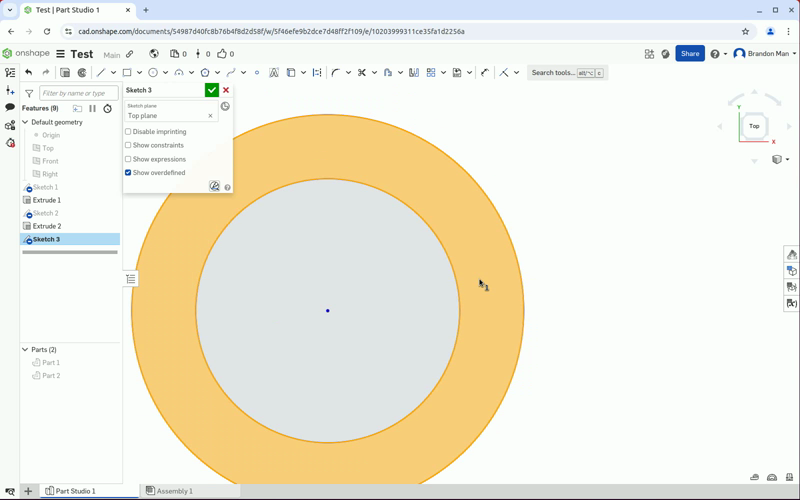
scroll(-6)
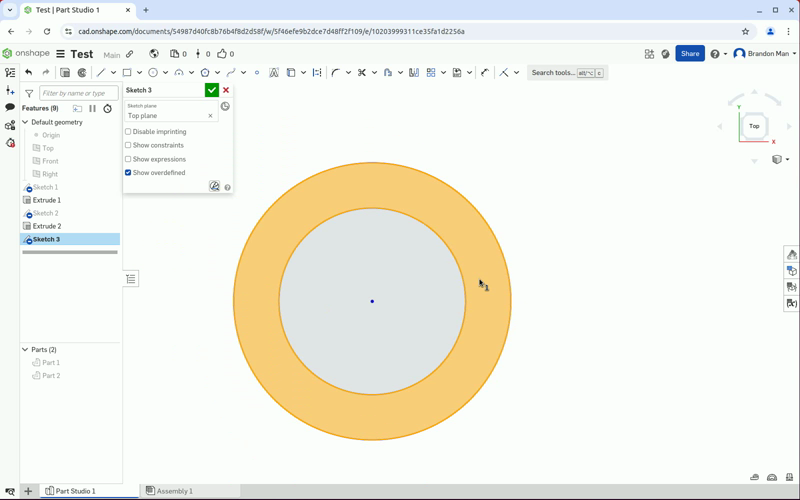
scroll(-6)
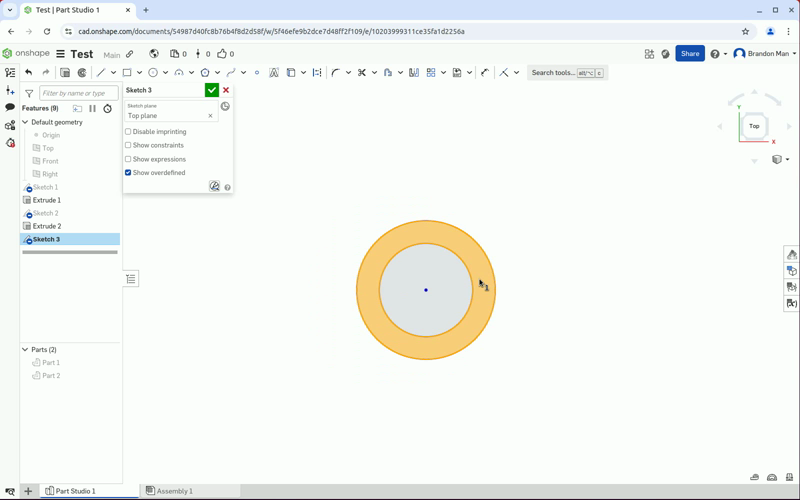
scroll(-6)
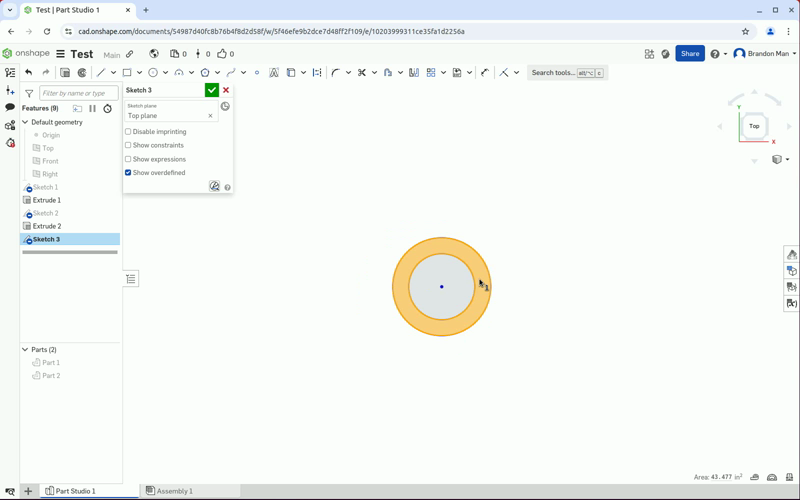
scroll(-6)
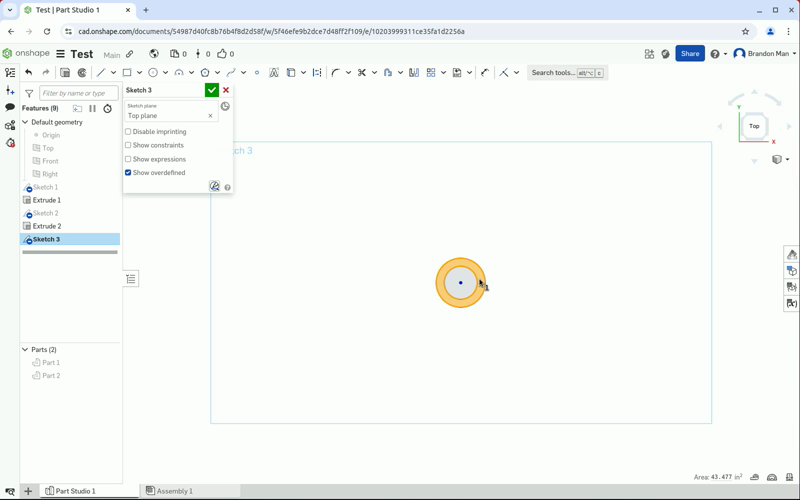
mouse_move(73, 352)
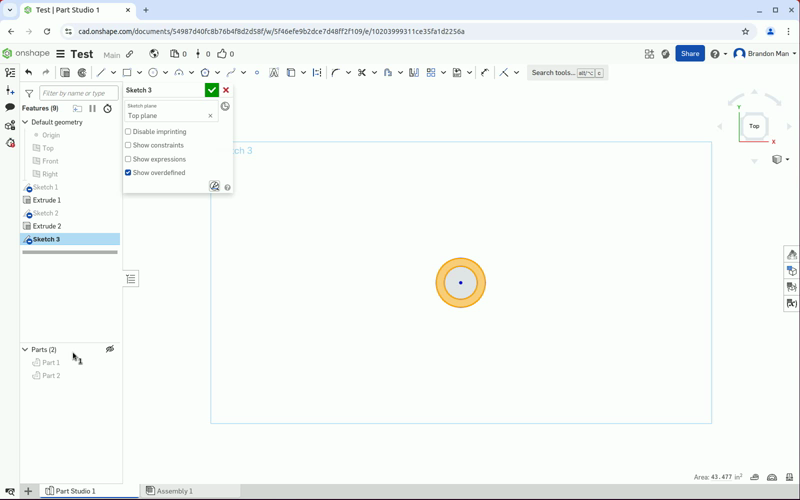
key(shift+y)
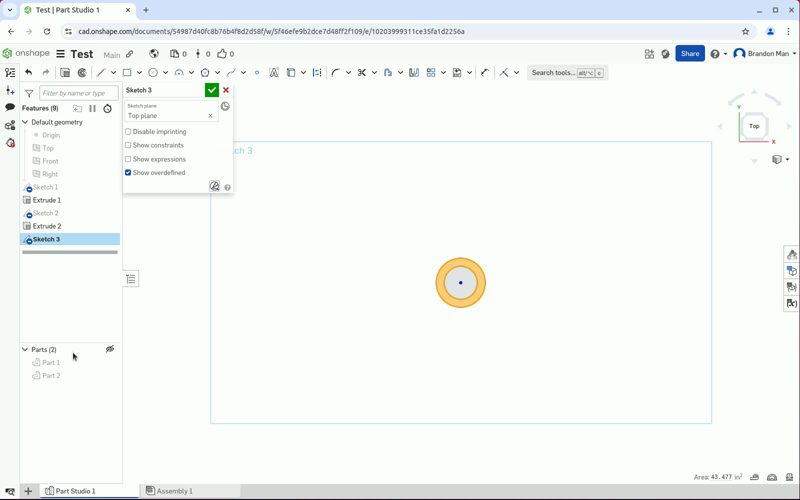
key(shift+e)
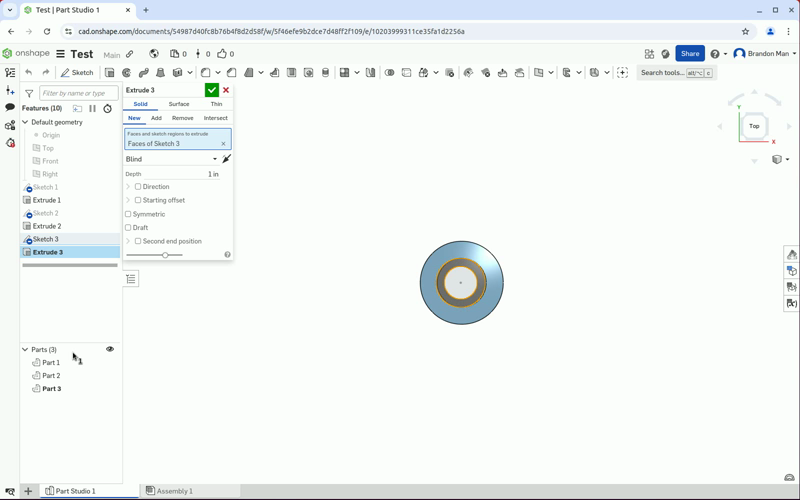
mouse_move(143, 106)
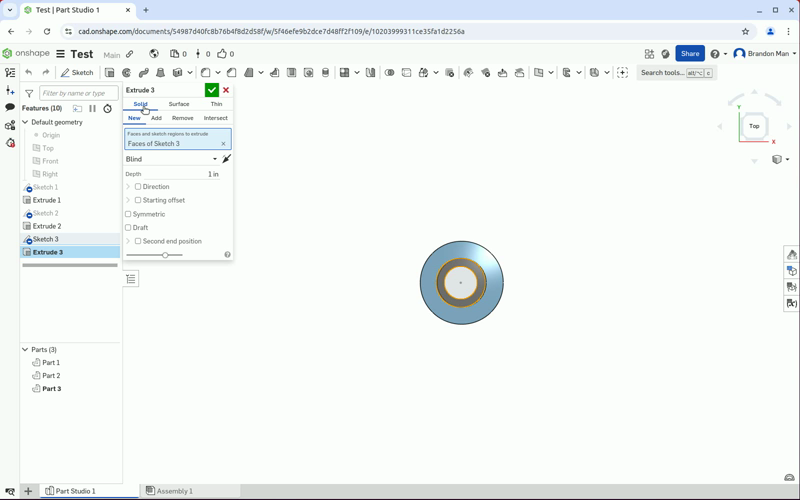
click(143, 106)
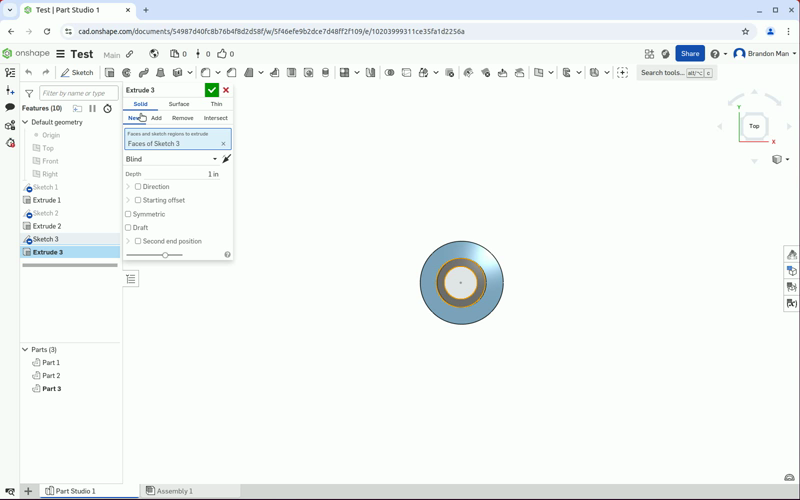
mouse_move(137, 120)
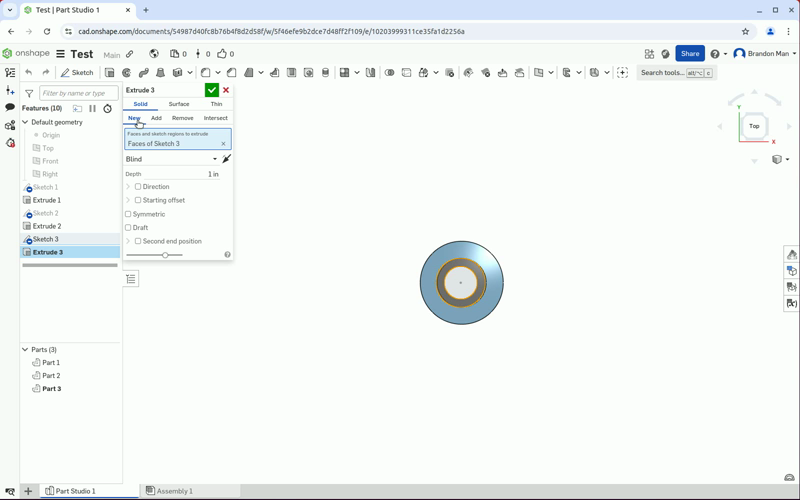
click(137, 120)
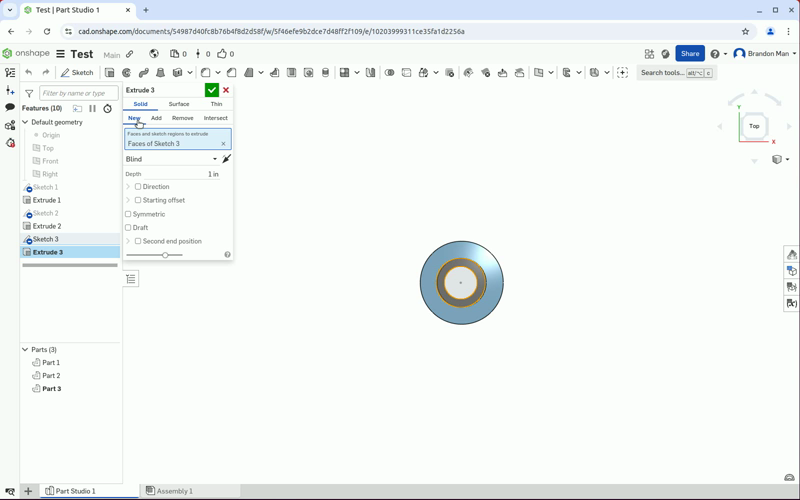
key(tab, 4)
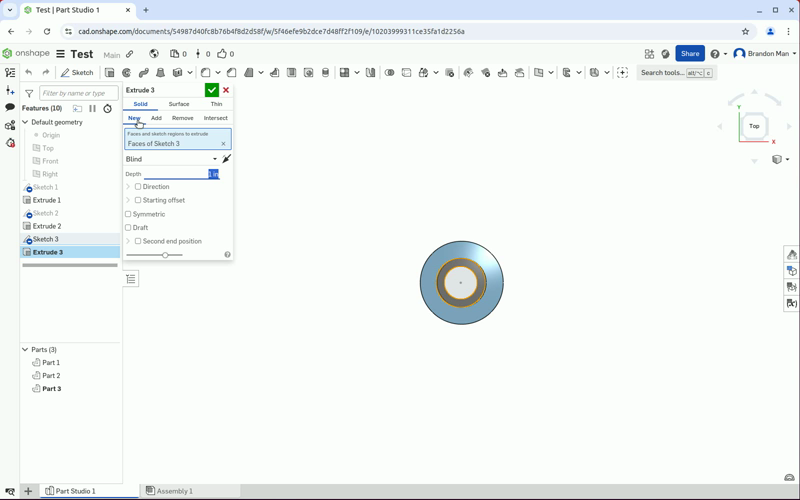
text(23.108)
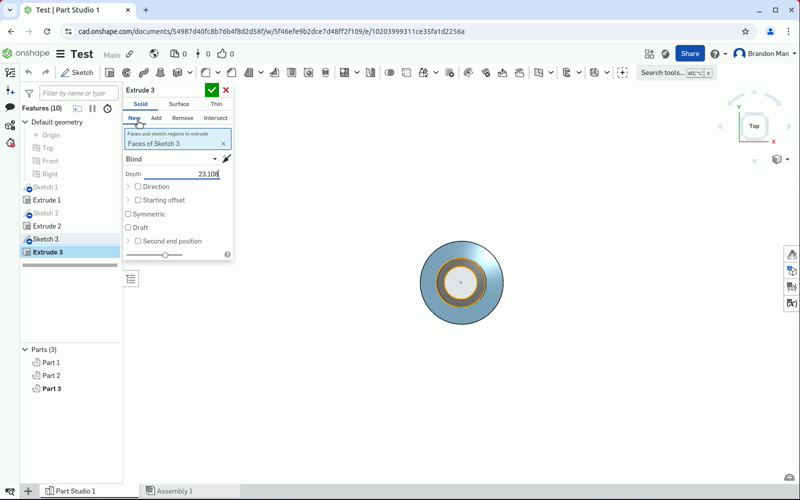
key(enter)
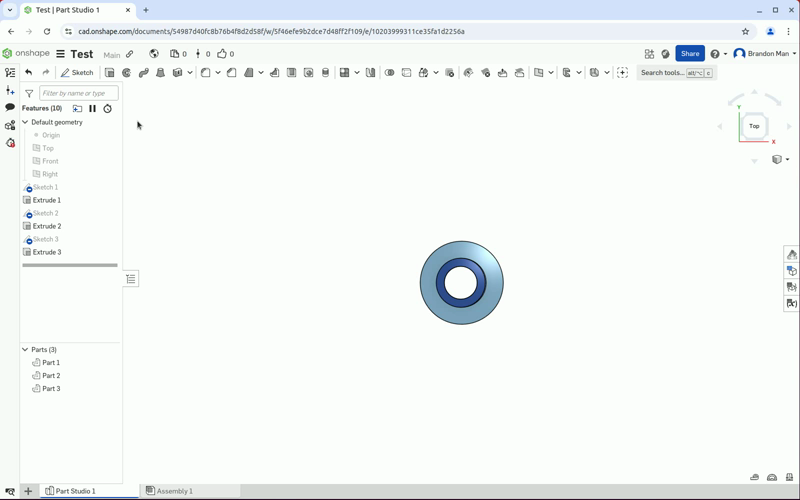
key(shift+h)
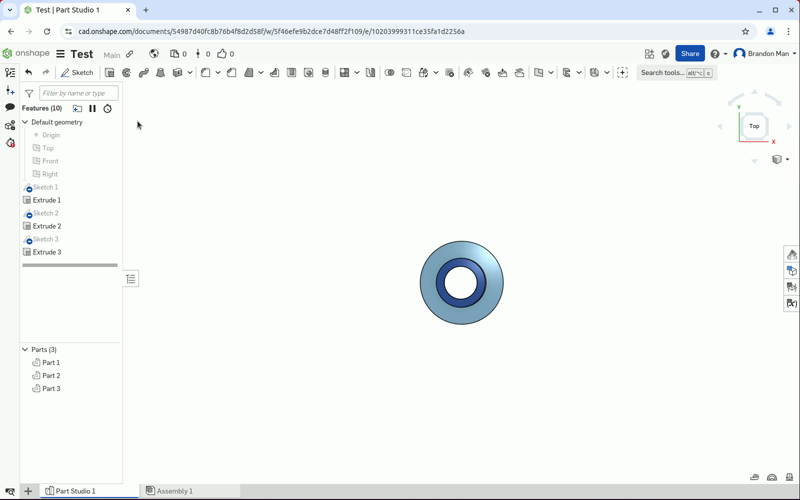
key(shift+h)
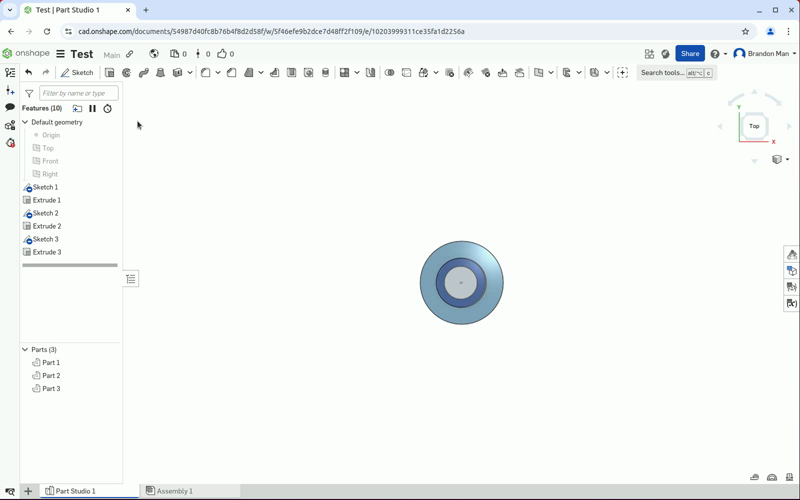
key(shift+7)
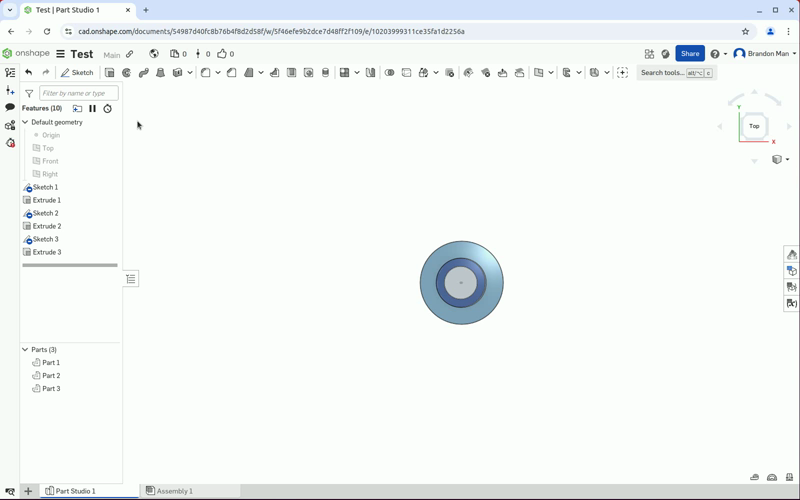
key(up, 3)
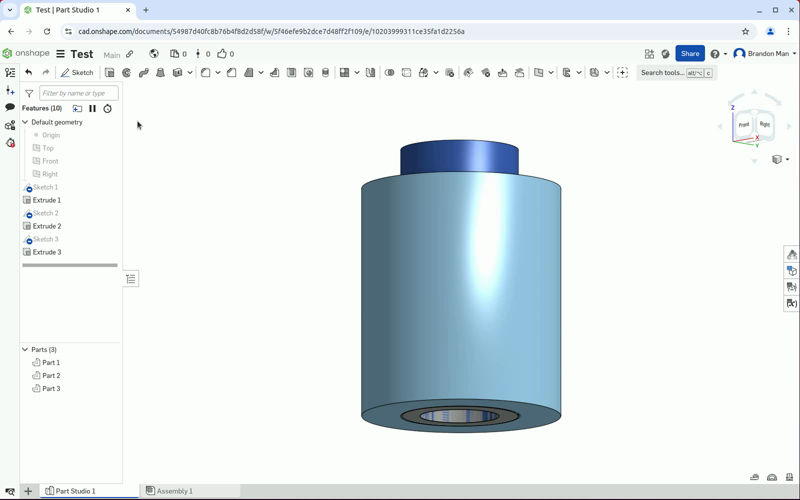
key(left, 3)
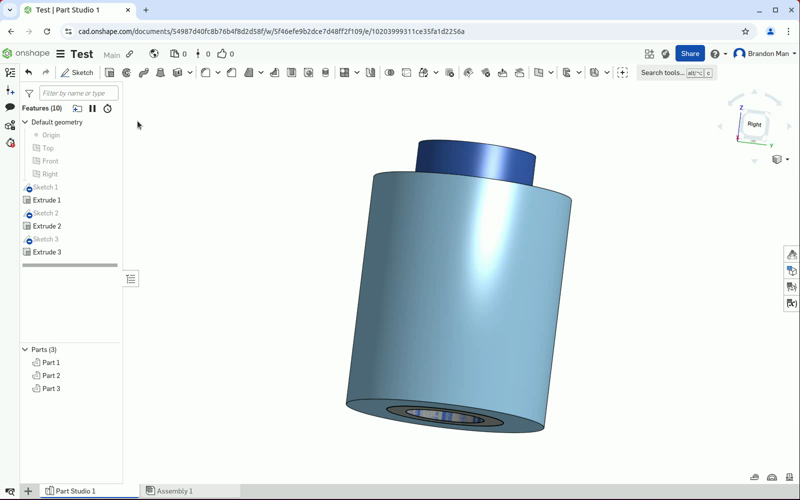
key(right, 3)
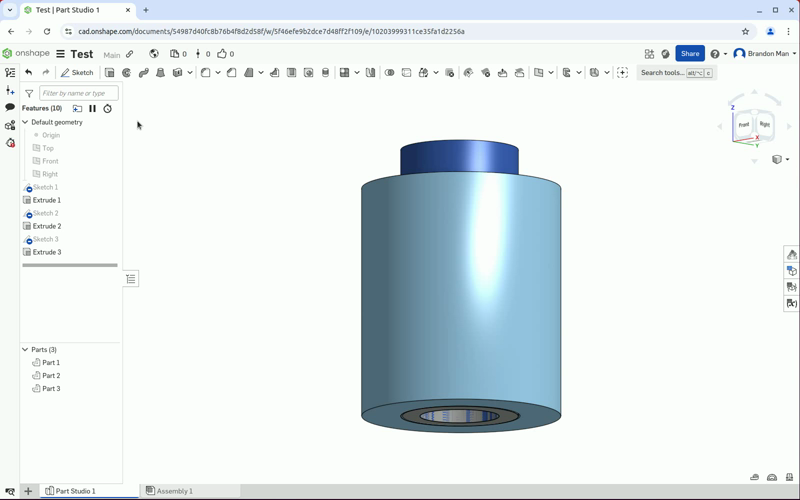
key(down, 3)
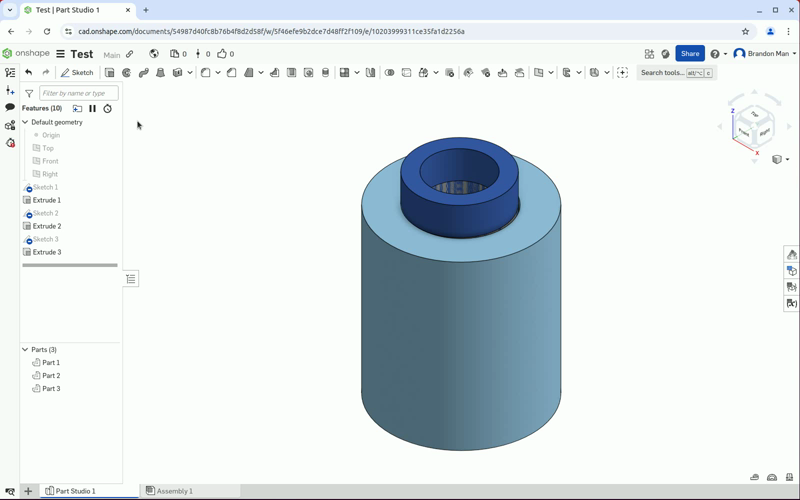
mouse_move(73, 189)
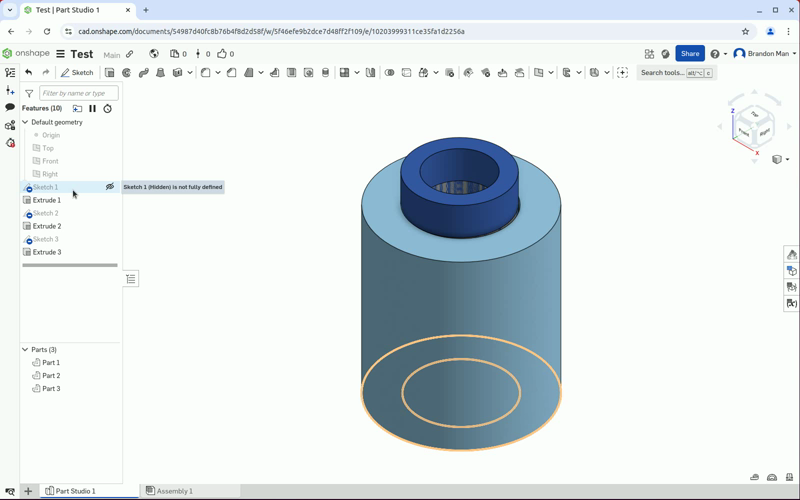
click(73, 189)